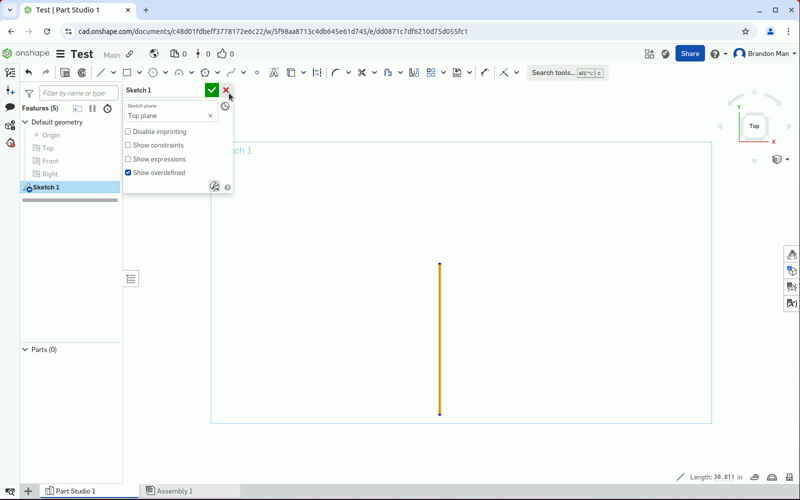
key(shift+h)
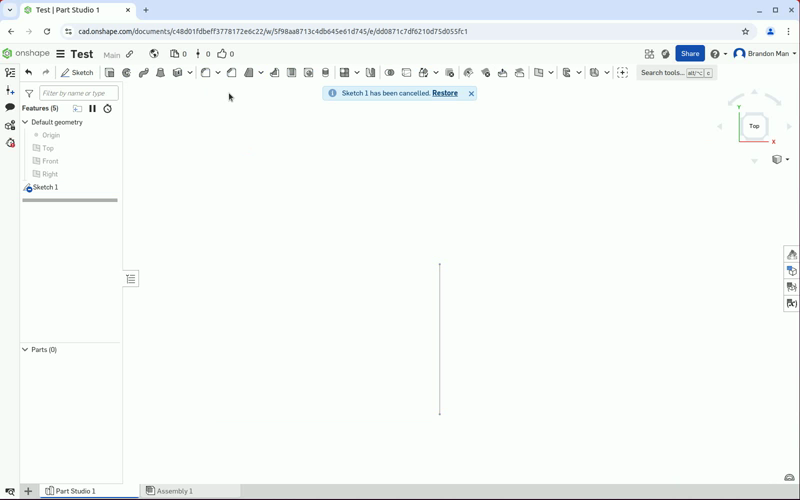
key(shift+s)
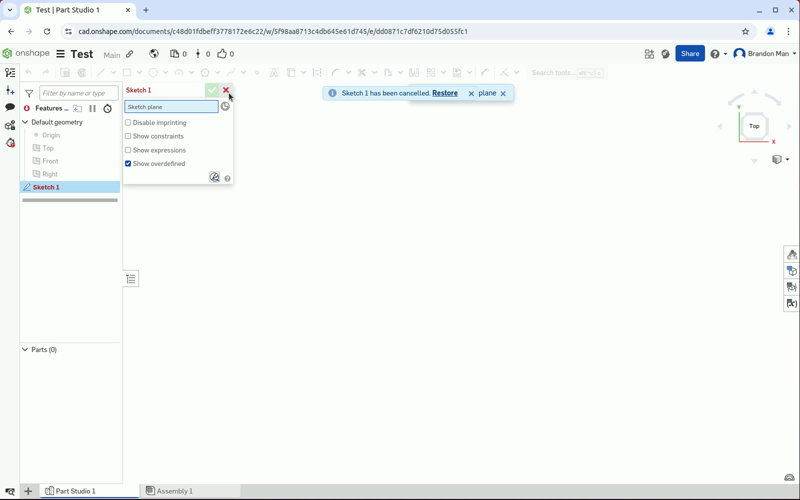
mouse_move(73, 150)
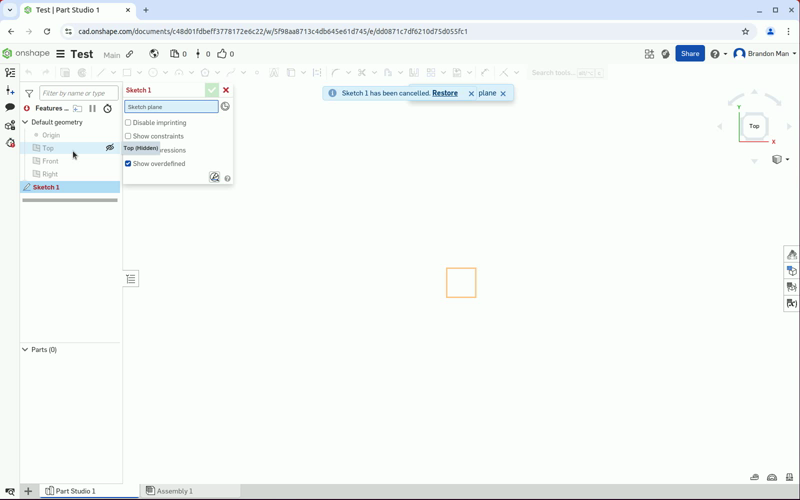
click(73, 150)
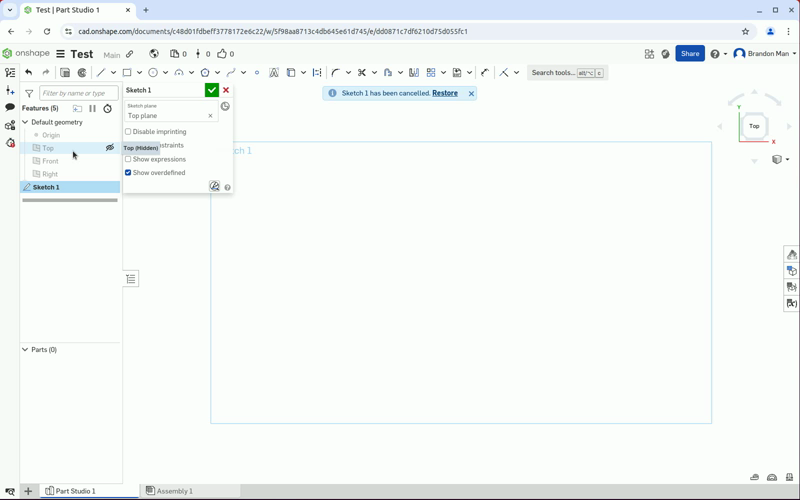
mouse_move(73, 352)
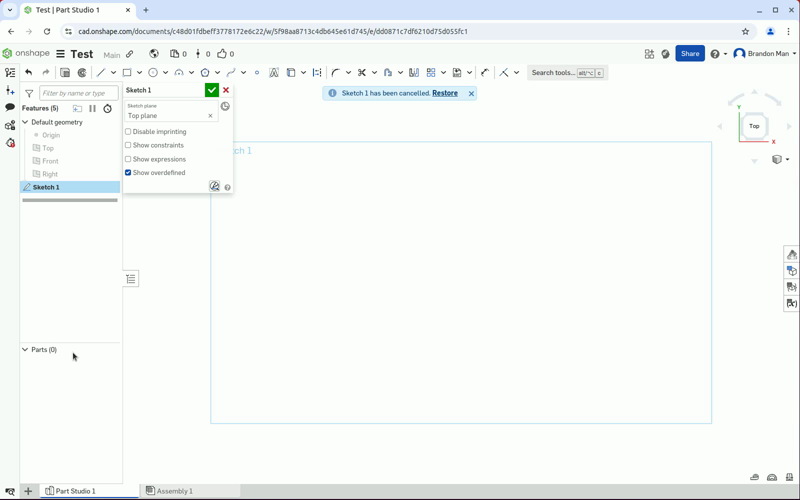
key(y)
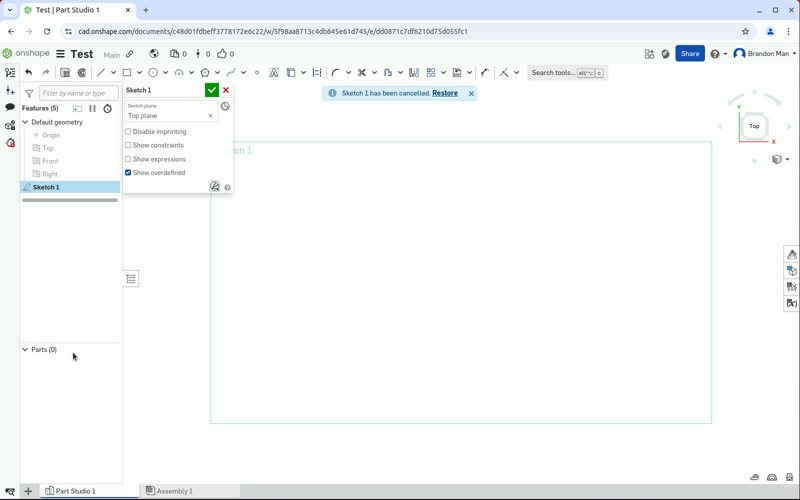
key(l)
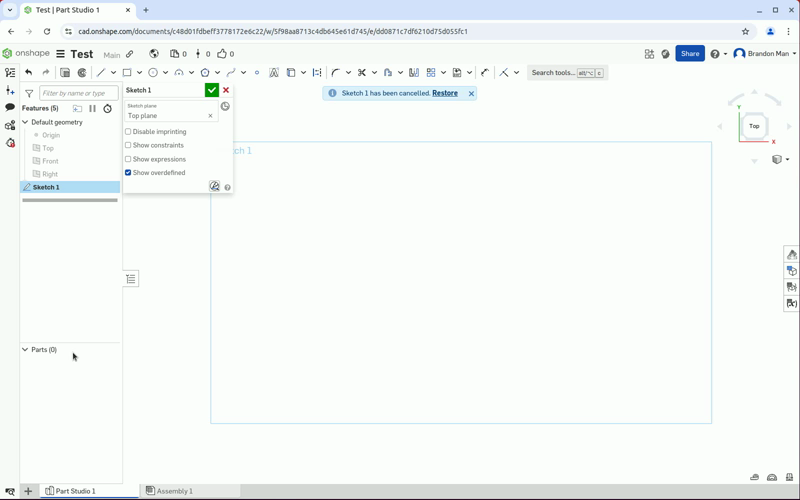
key_down(shift)
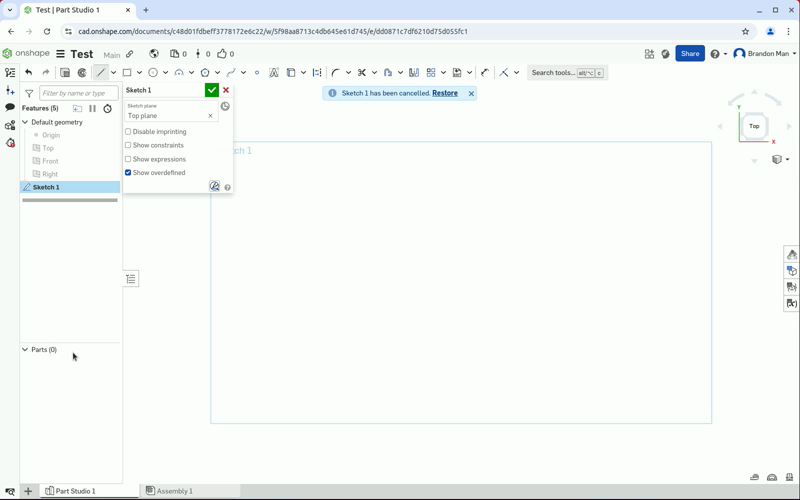
mouse_move(348, 299)
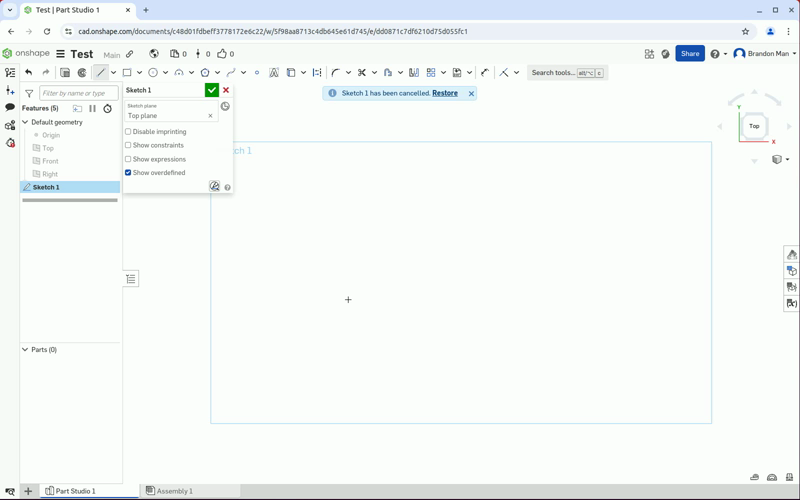
click(348, 299)
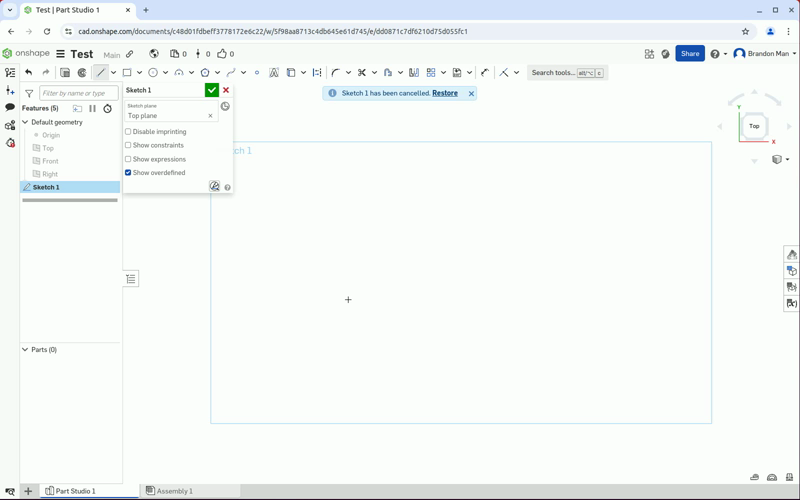
key_up(shift)
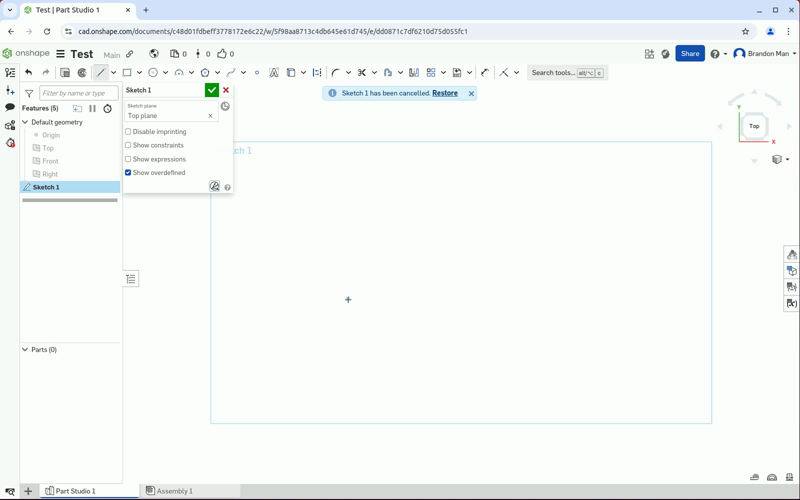
key_down(shift)
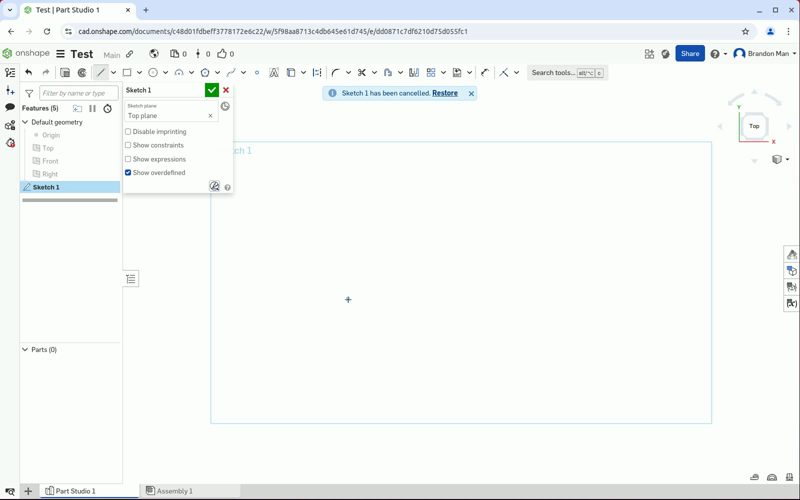
mouse_move(411, 299)
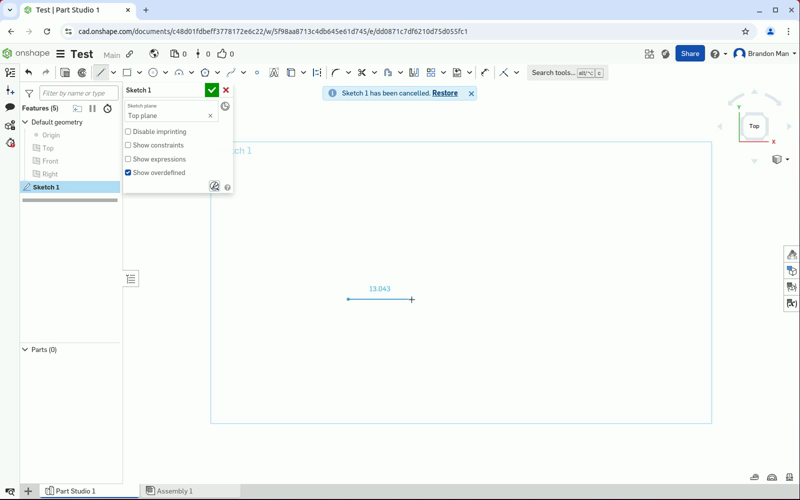
click(411, 299)
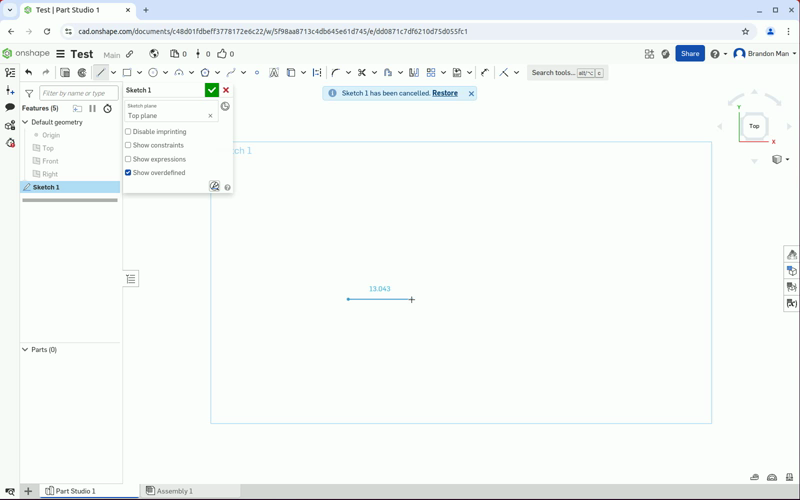
key_up(shift)
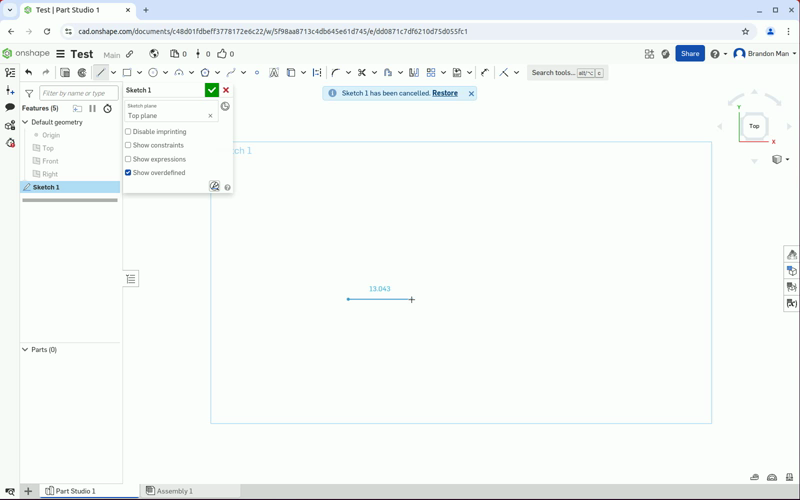
key(esc)
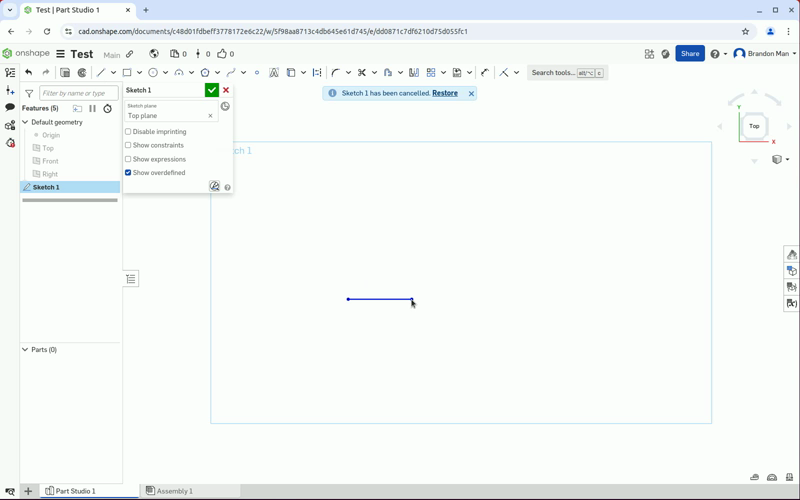
key(a)
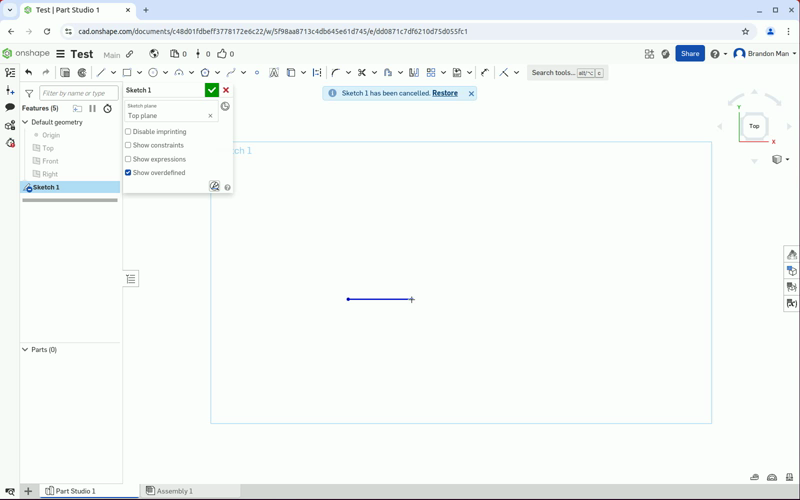
mouse_move(411, 299)
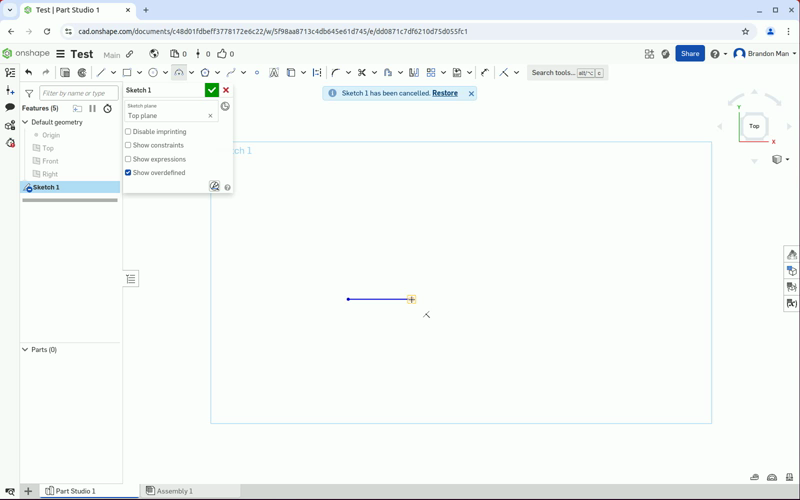
click(411, 299)
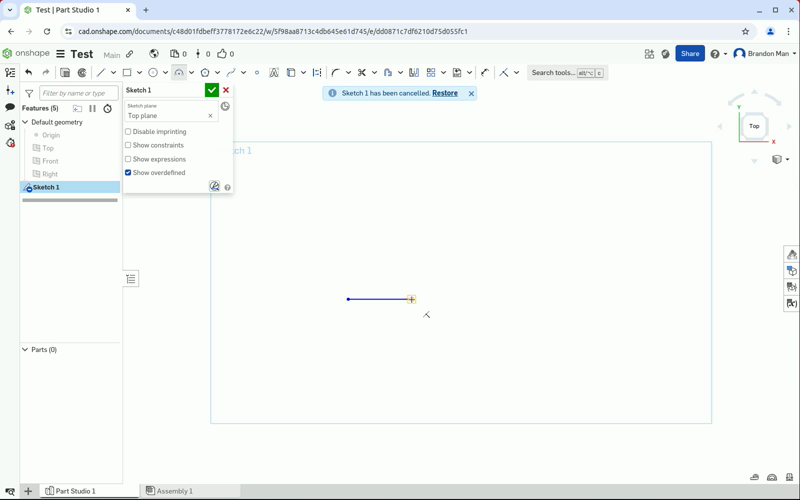
key_down(shift)
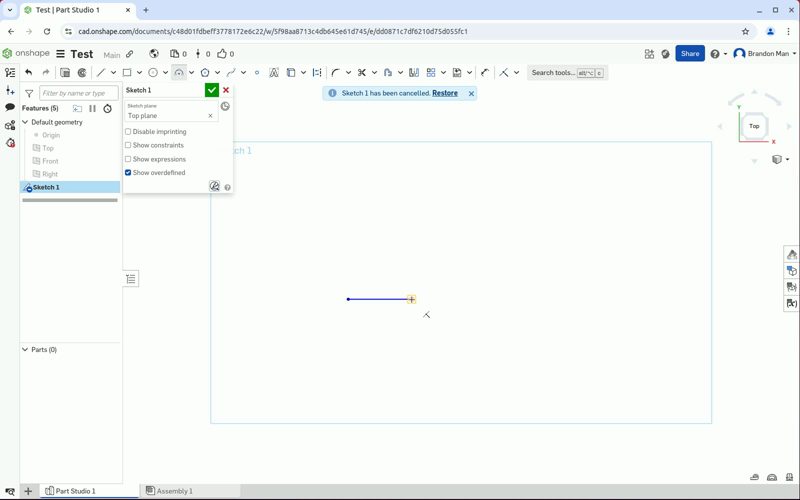
mouse_move(508, 299)
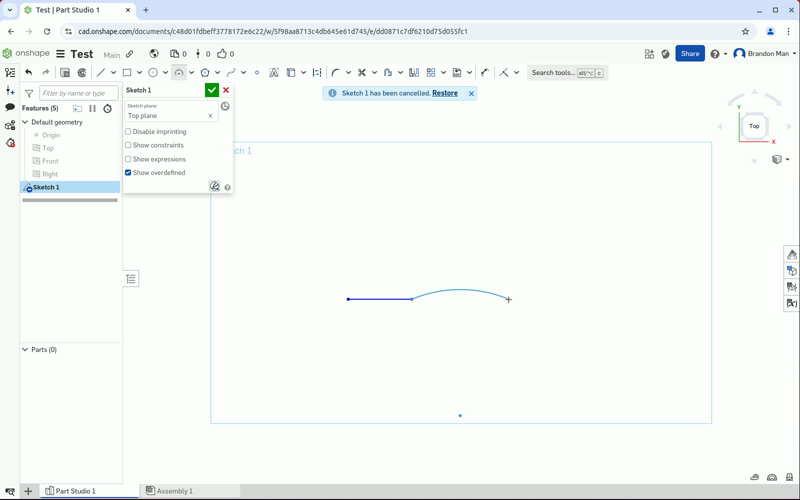
click(508, 299)
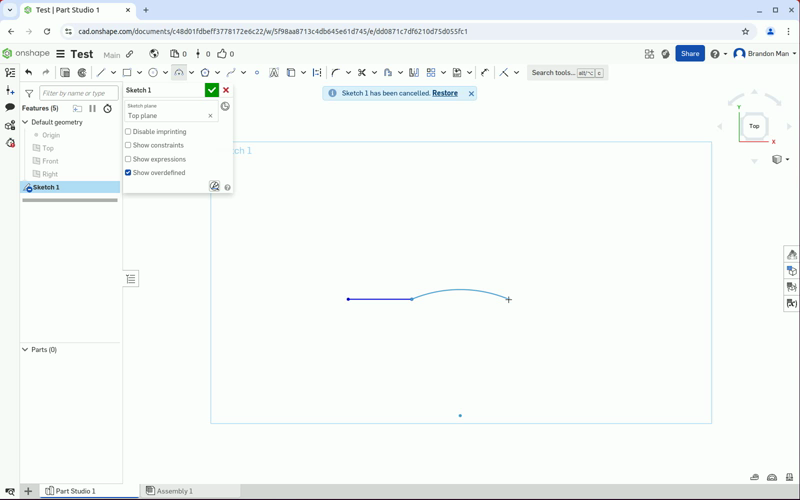
mouse_move(460, 333)
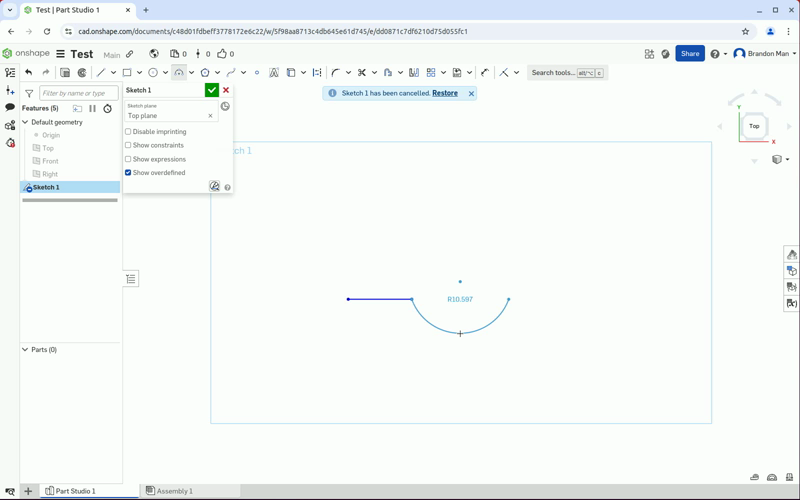
click(460, 333)
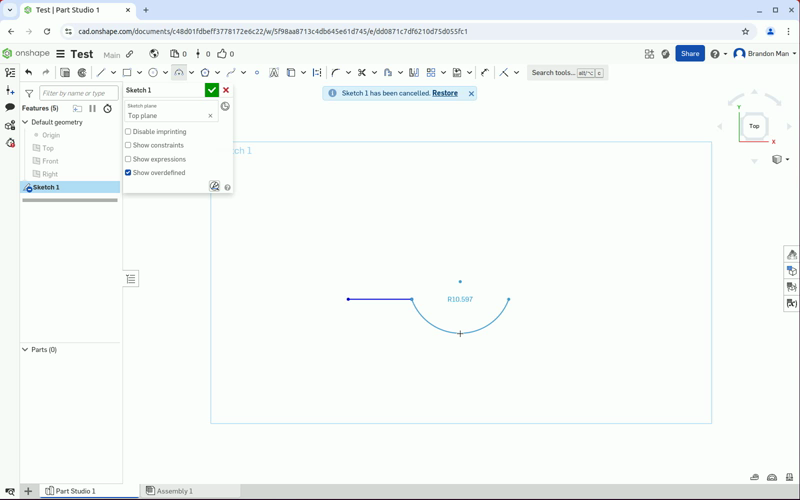
key_up(shift)
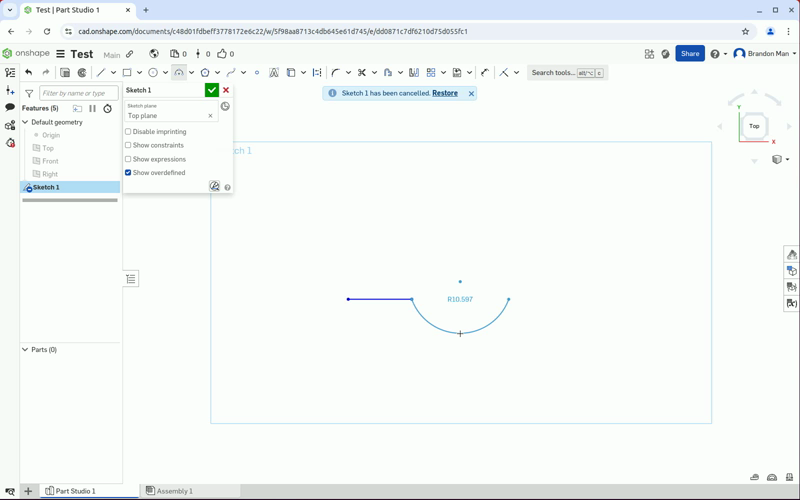
key(esc)
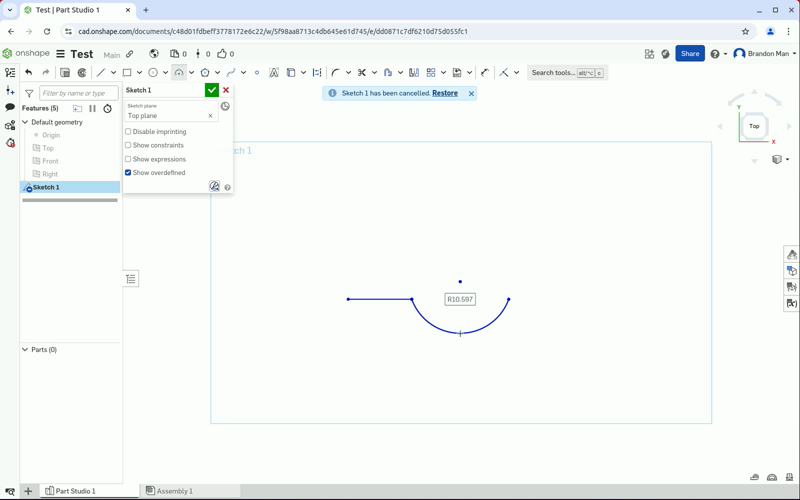
key(l)
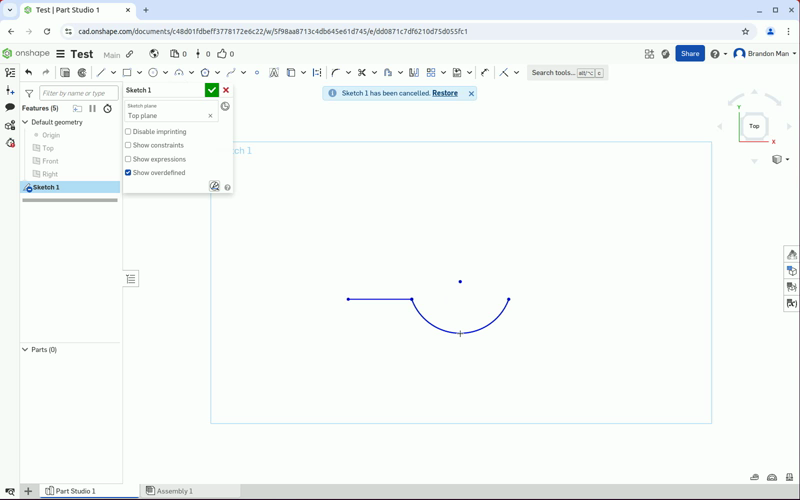
mouse_move(508, 299)
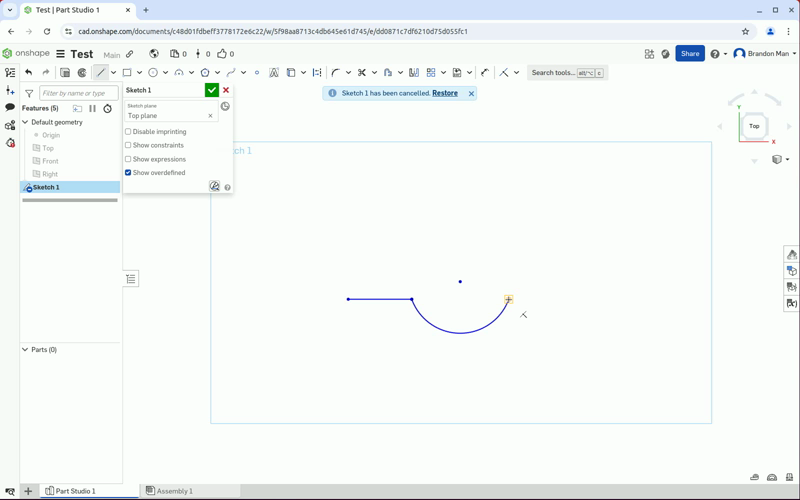
click(508, 299)
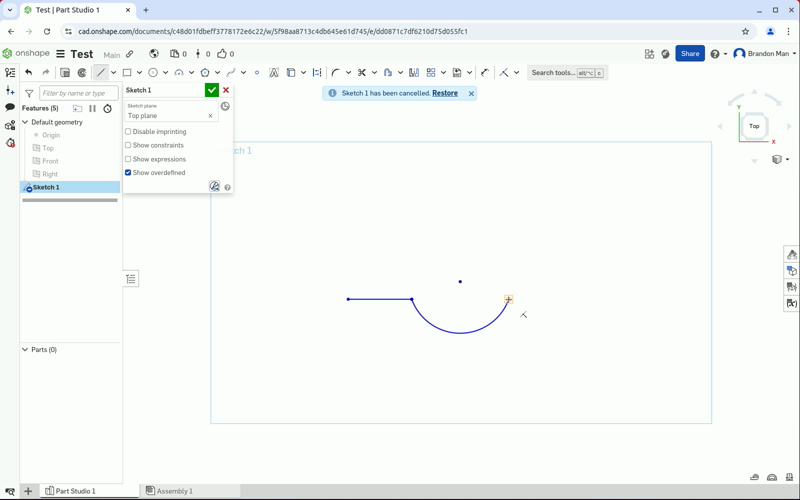
key_down(shift)
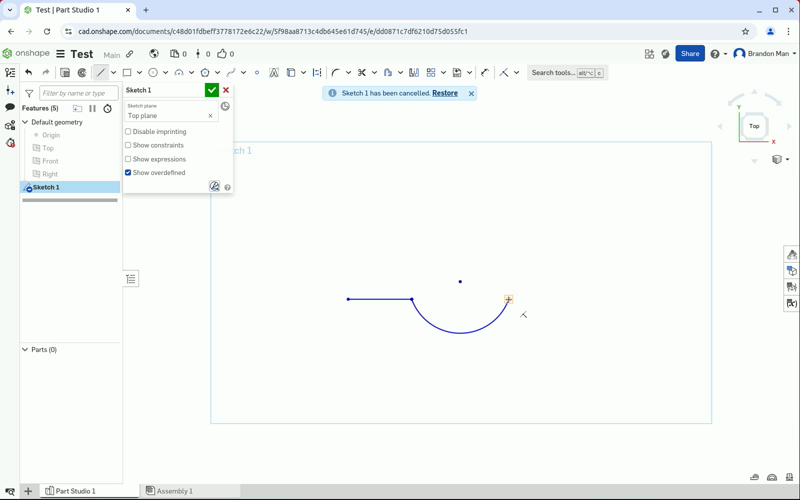
mouse_move(572, 299)
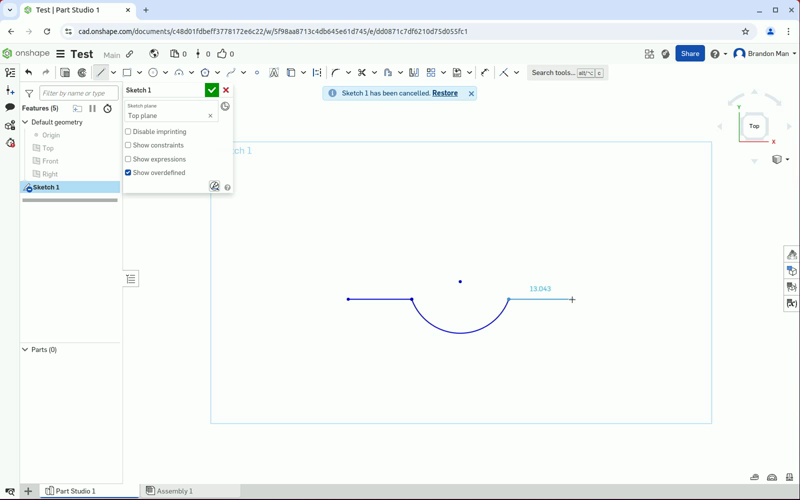
click(572, 299)
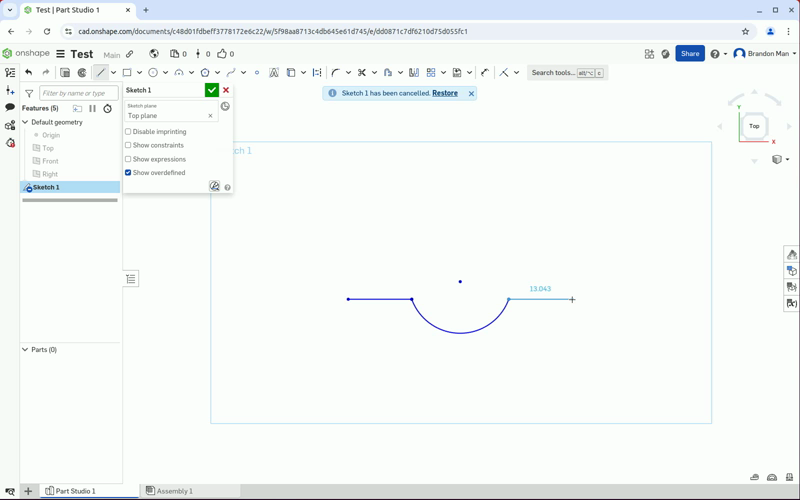
key_up(shift)
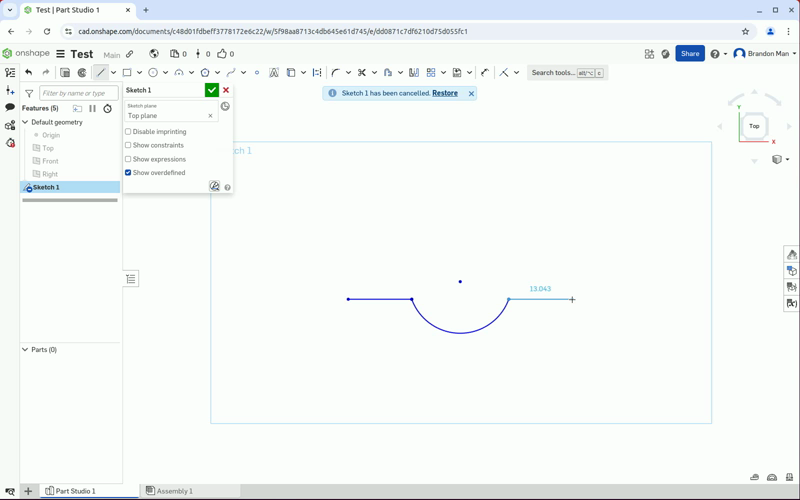
key_down(shift)
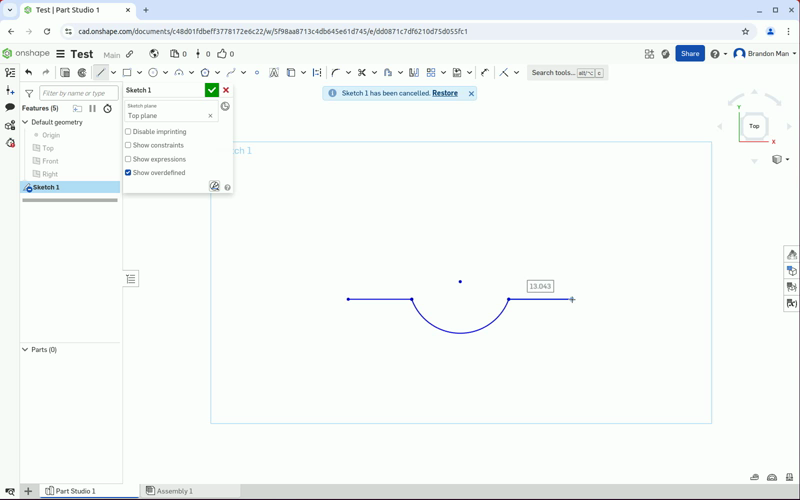
mouse_move(589, 299)
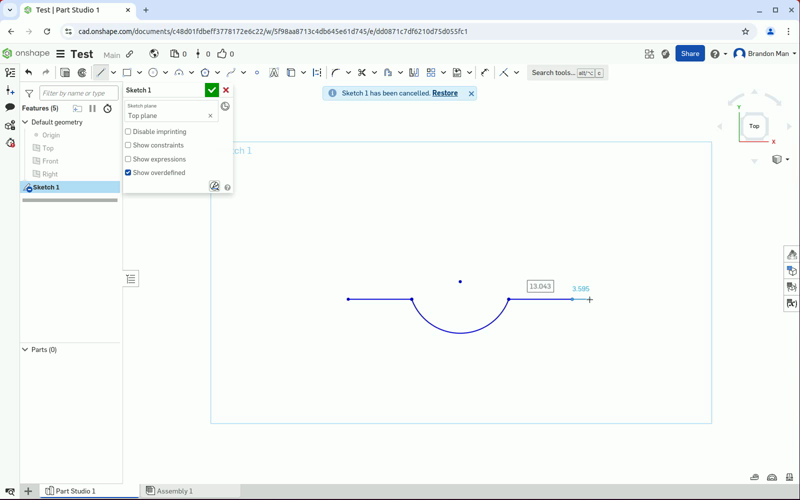
mouse_move(572, 266)
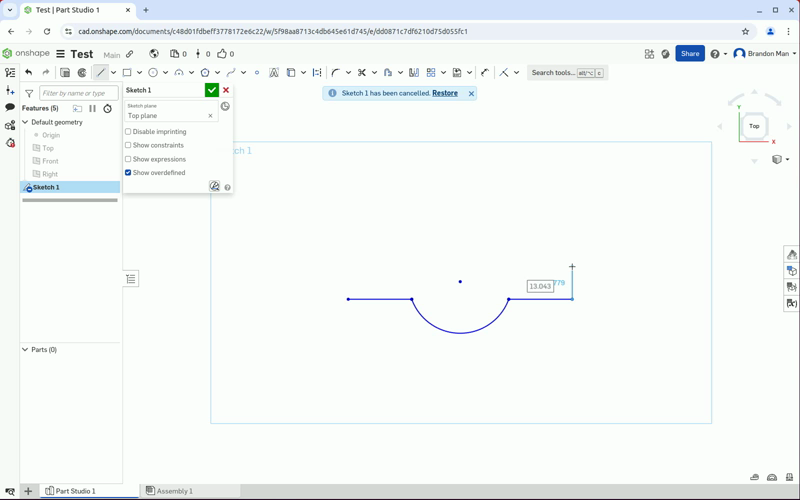
click(572, 266)
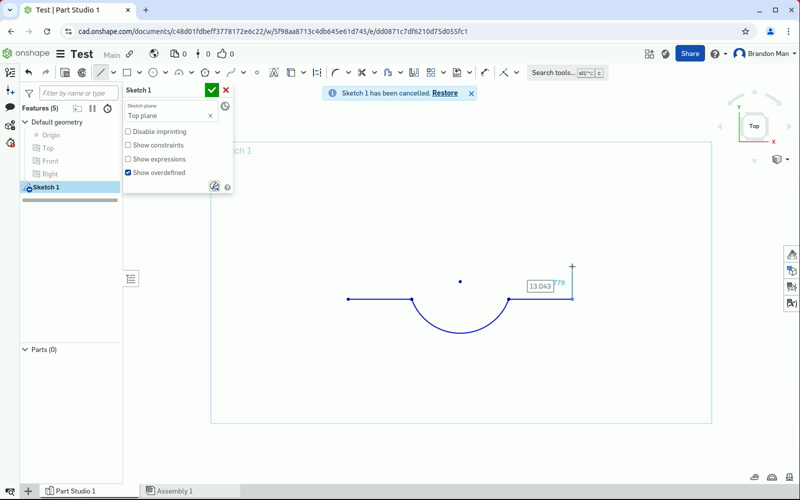
key_up(shift)
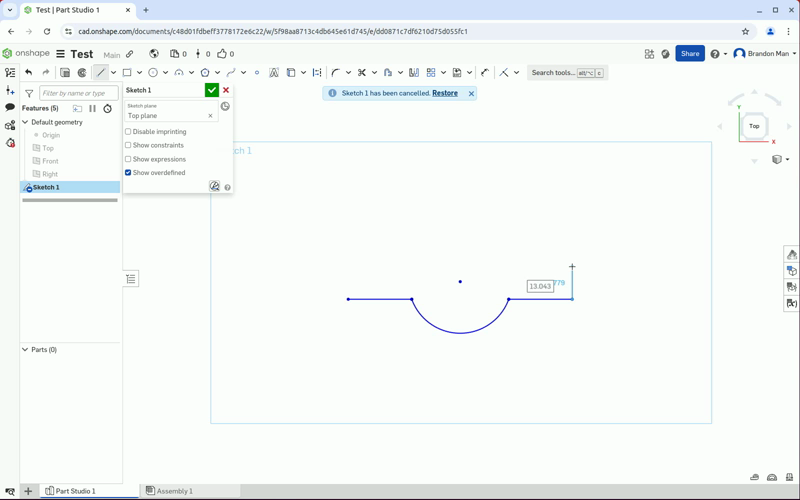
key_down(shift)
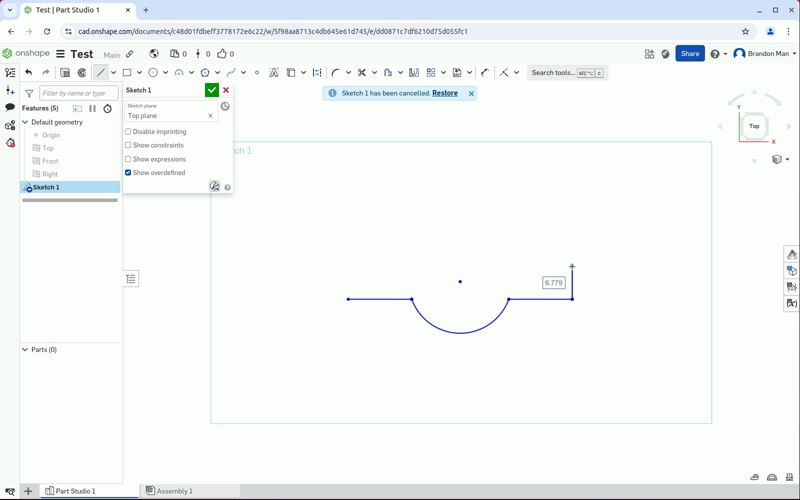
mouse_move(508, 266)
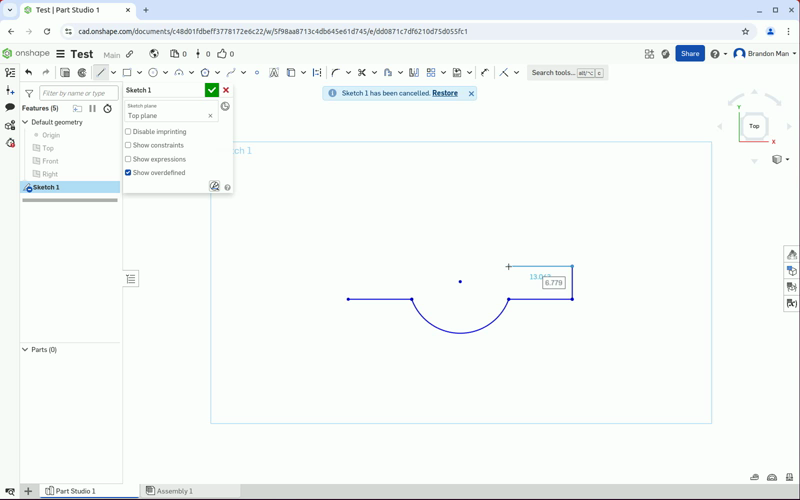
click(508, 266)
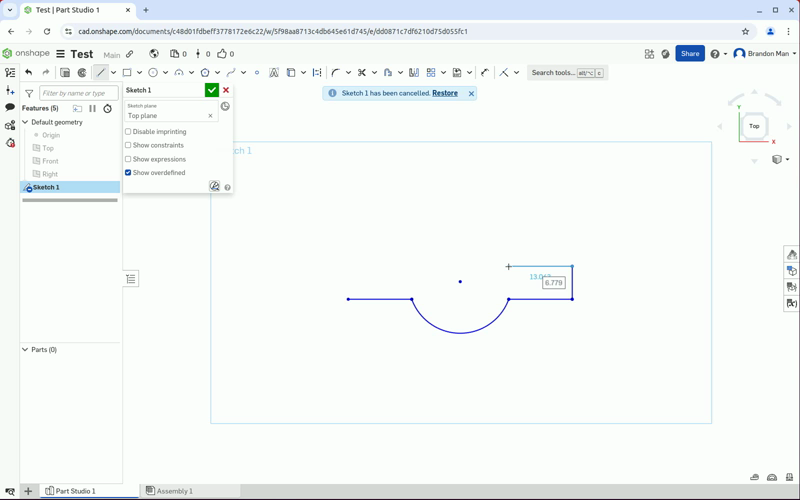
key_up(shift)
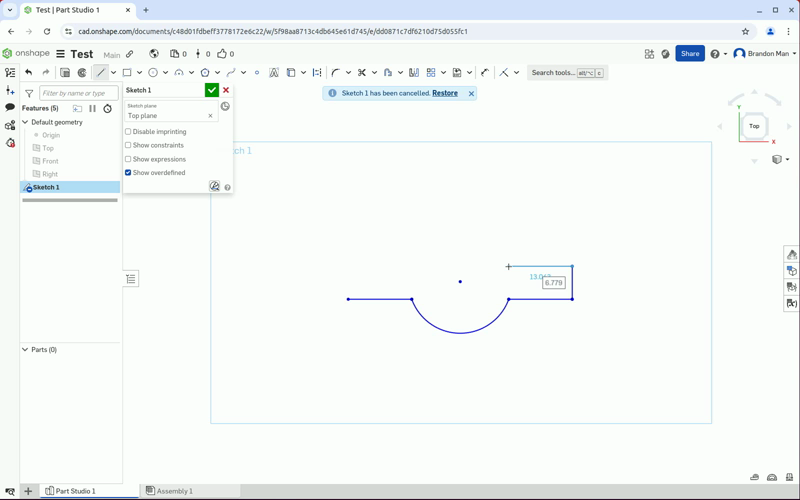
key(esc)
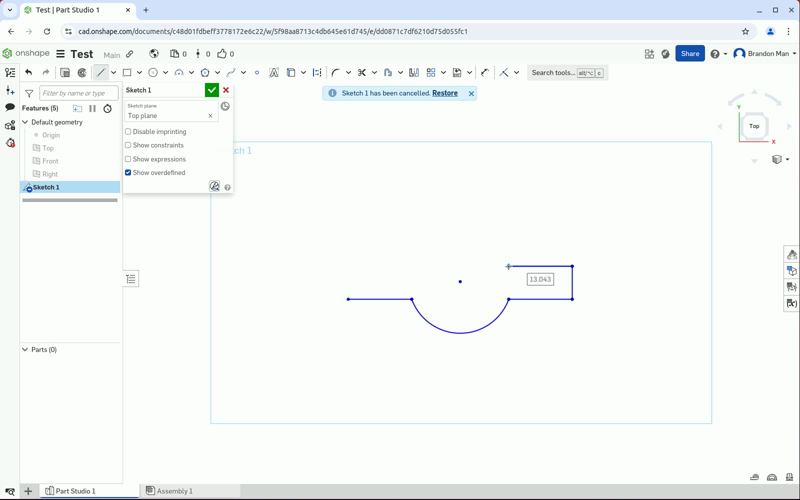
key(a)
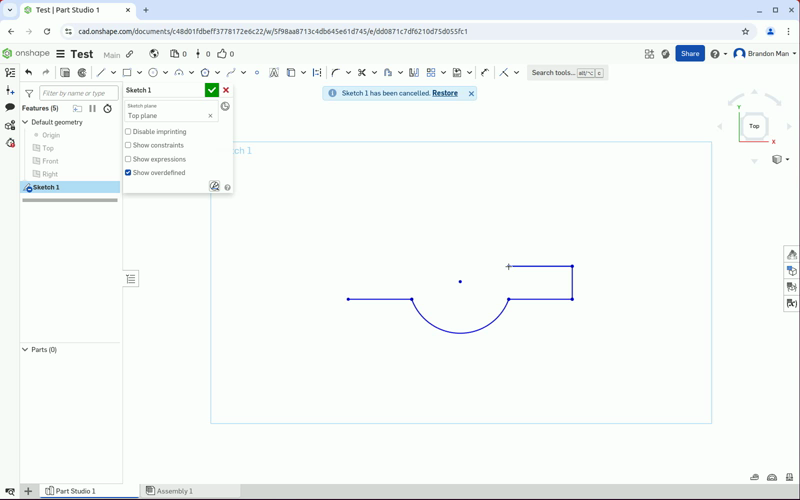
mouse_move(508, 266)
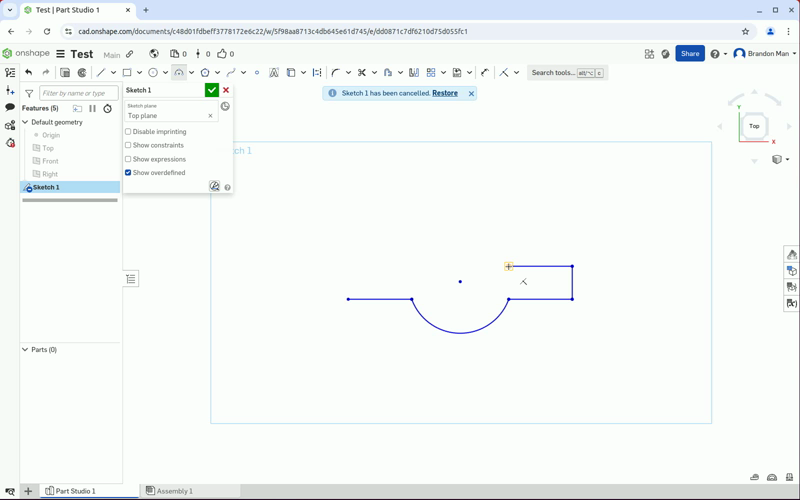
click(508, 266)
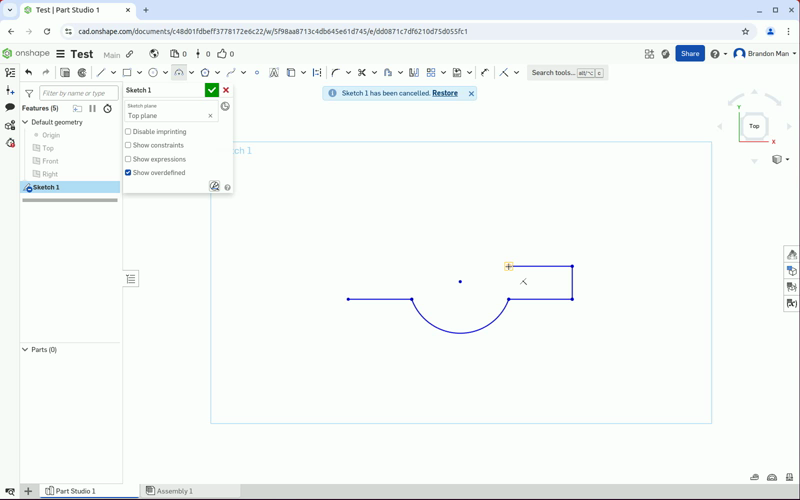
key_down(shift)
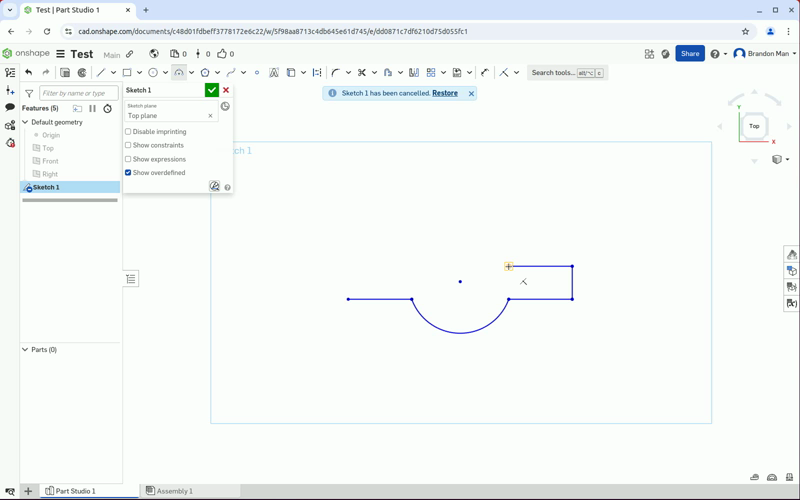
mouse_move(411, 266)
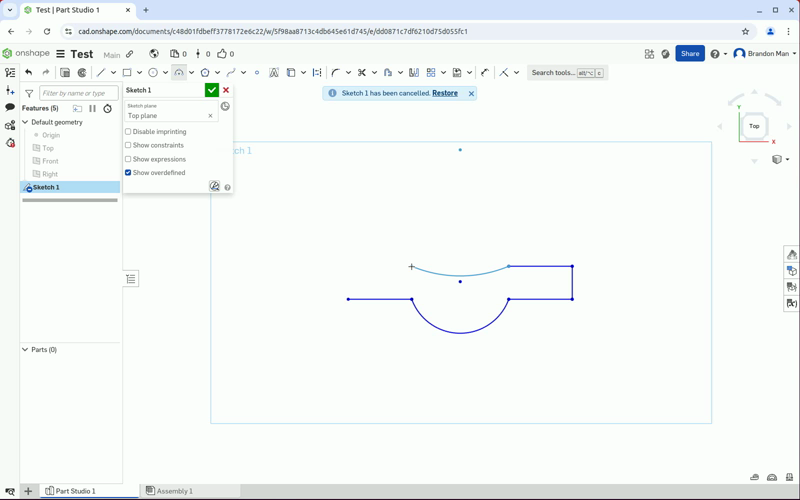
click(411, 266)
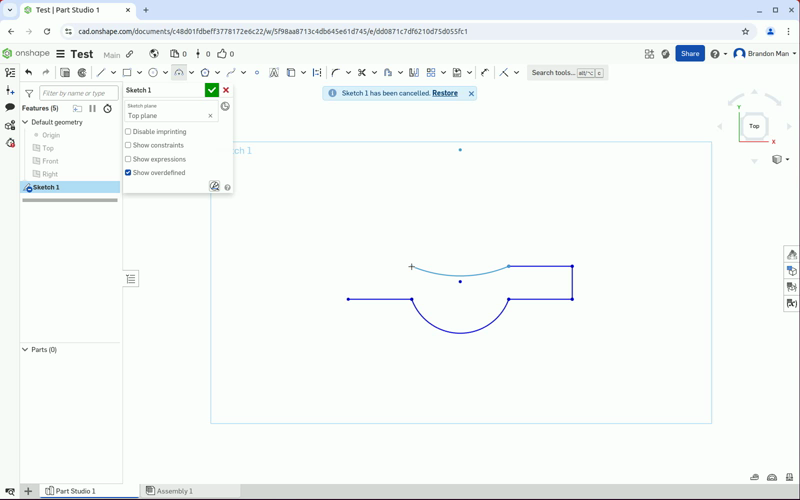
mouse_move(460, 232)
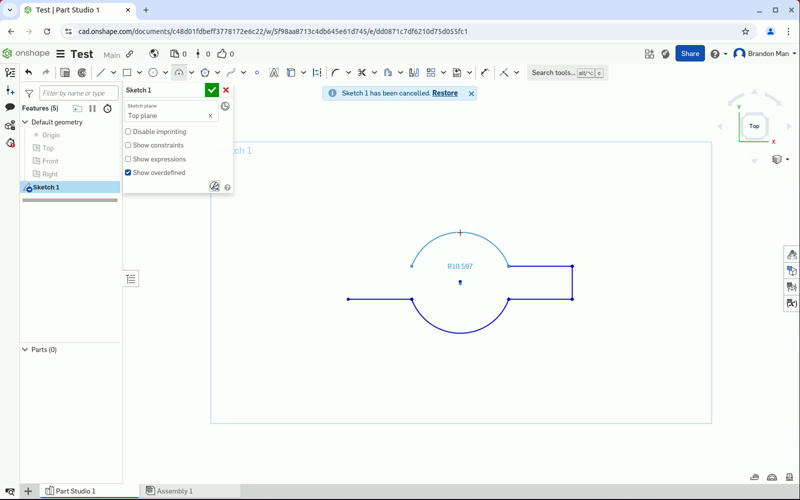
click(460, 232)
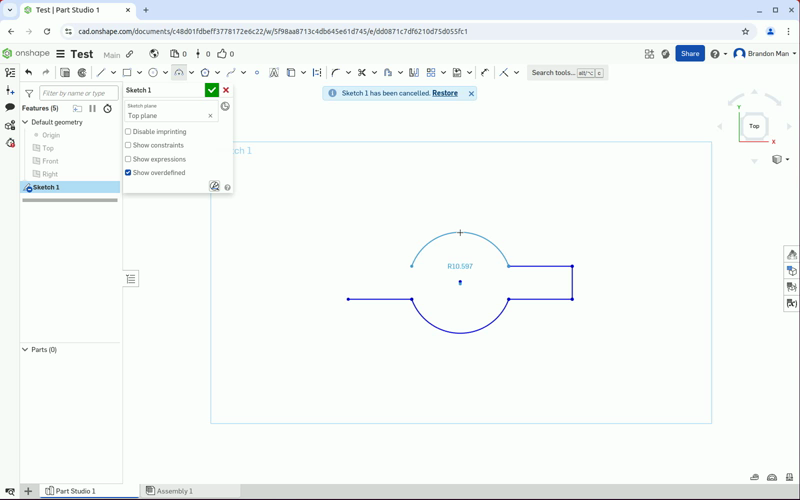
key_up(shift)
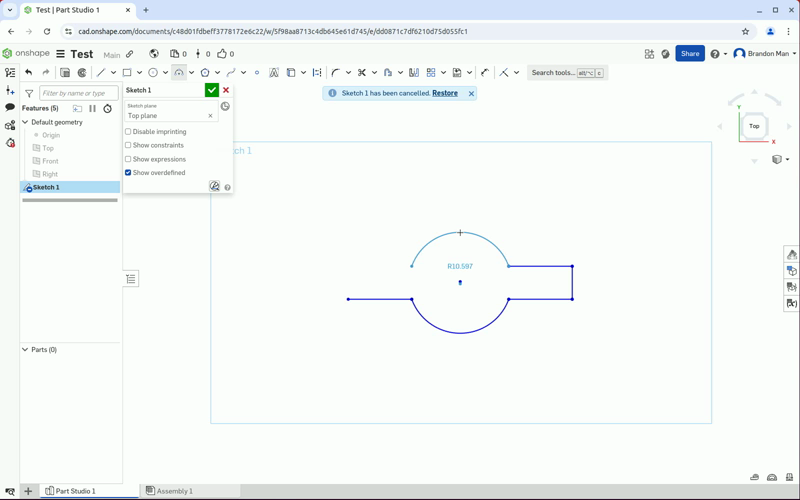
key(esc)
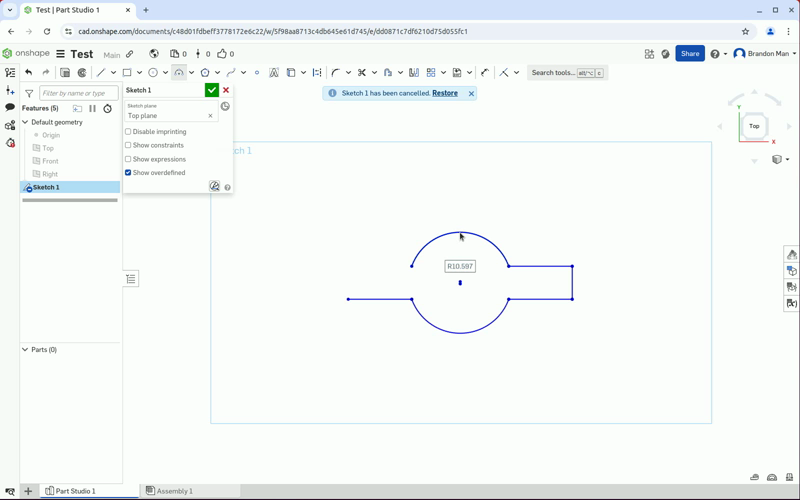
key(l)
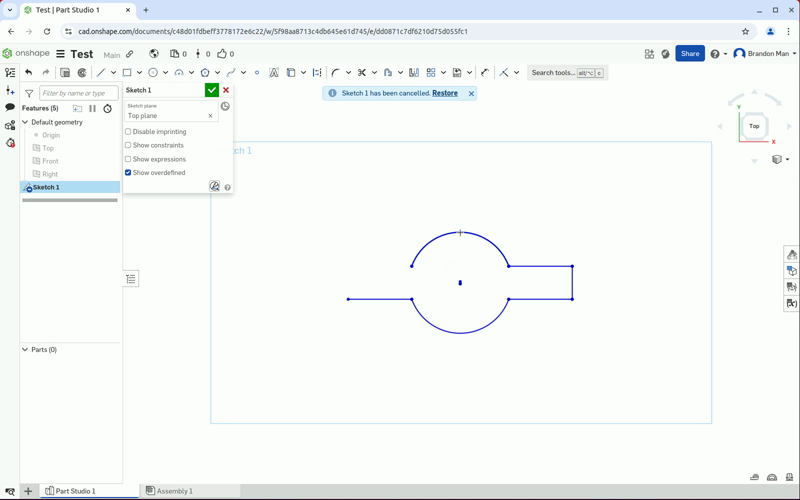
mouse_move(411, 266)
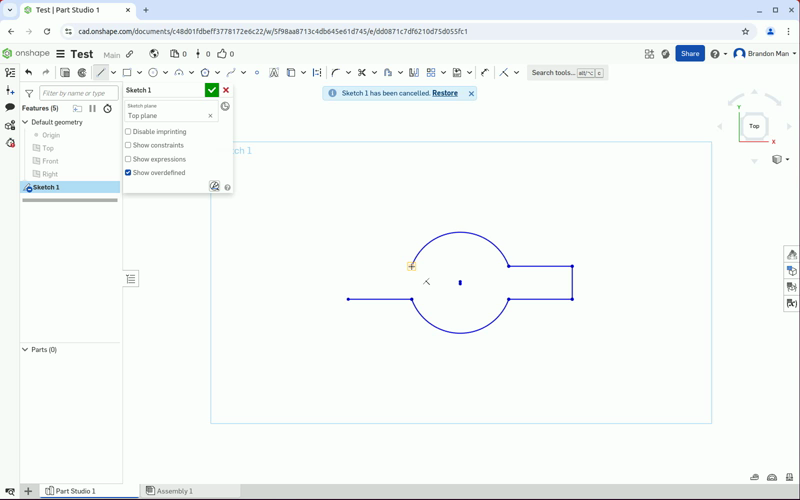
click(411, 266)
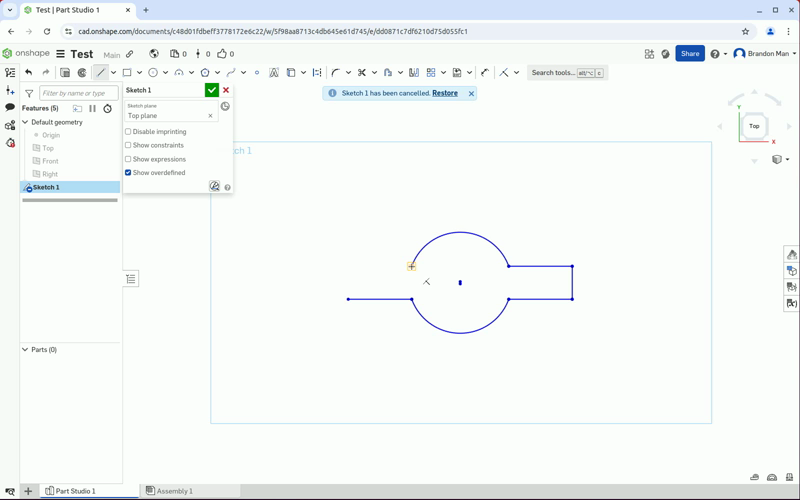
key_down(shift)
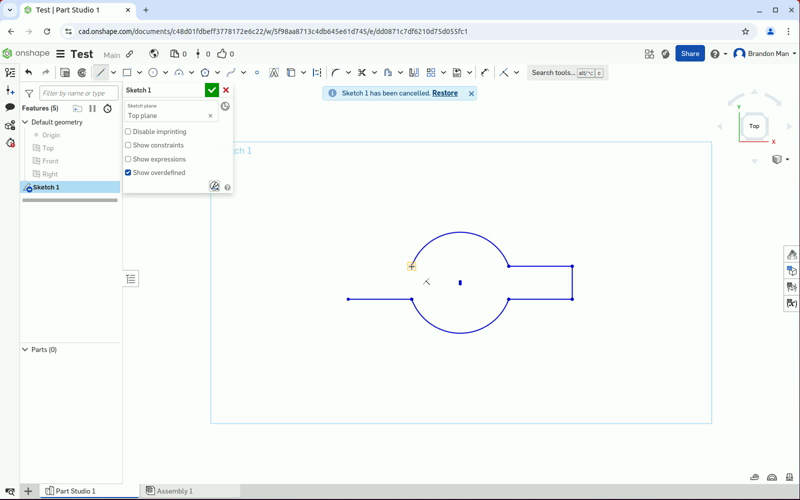
mouse_move(348, 266)
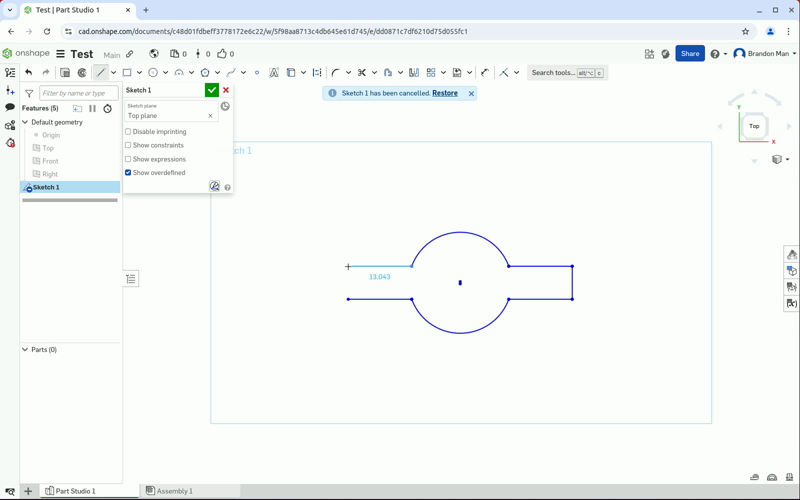
click(348, 266)
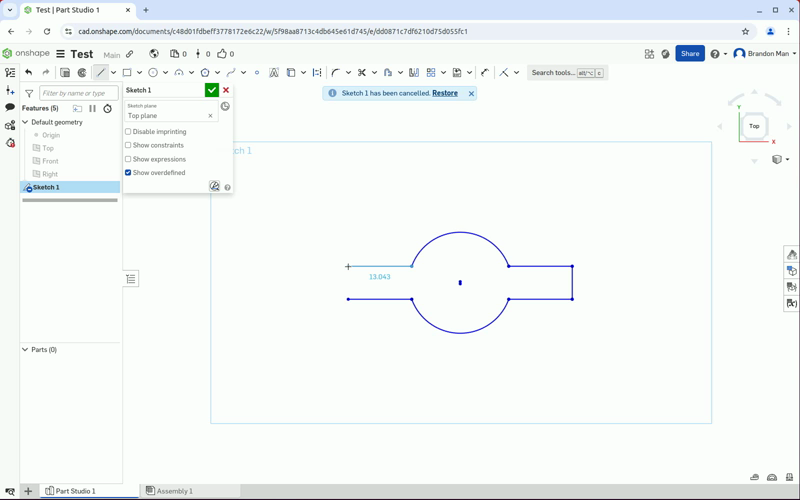
key_up(shift)
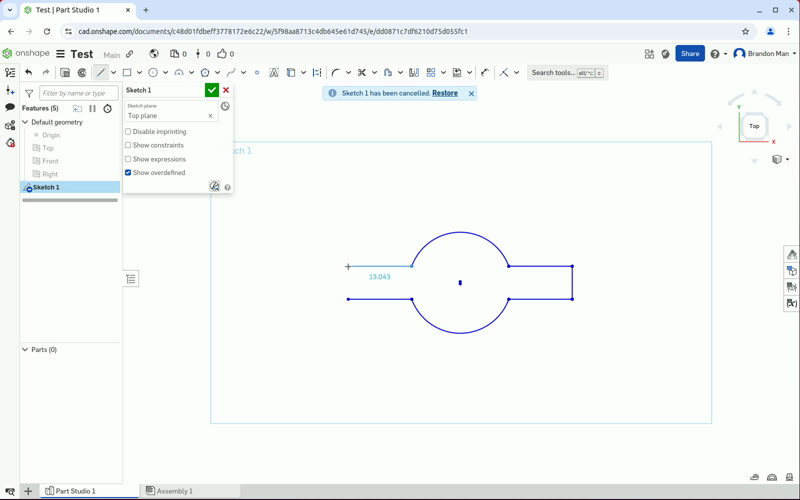
mouse_move(378, 266)
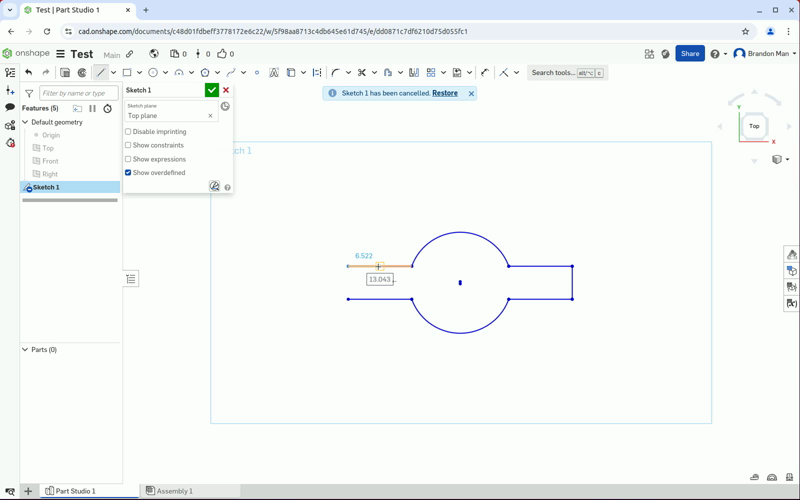
key_down(shift)
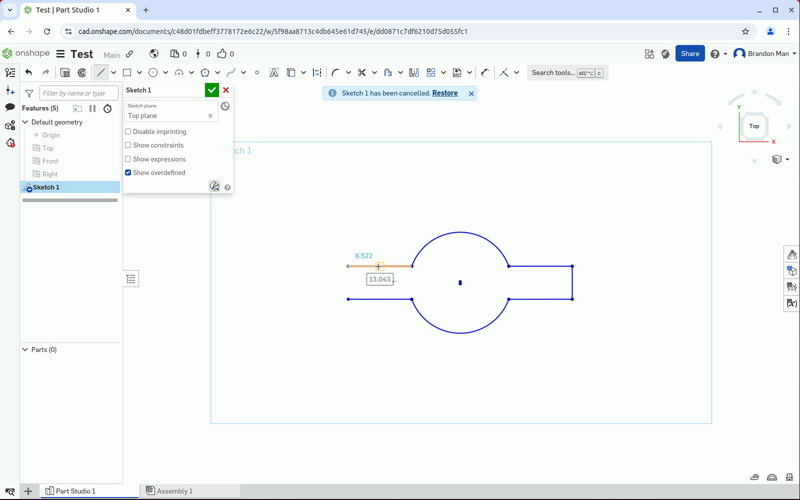
mouse_move(348, 299)
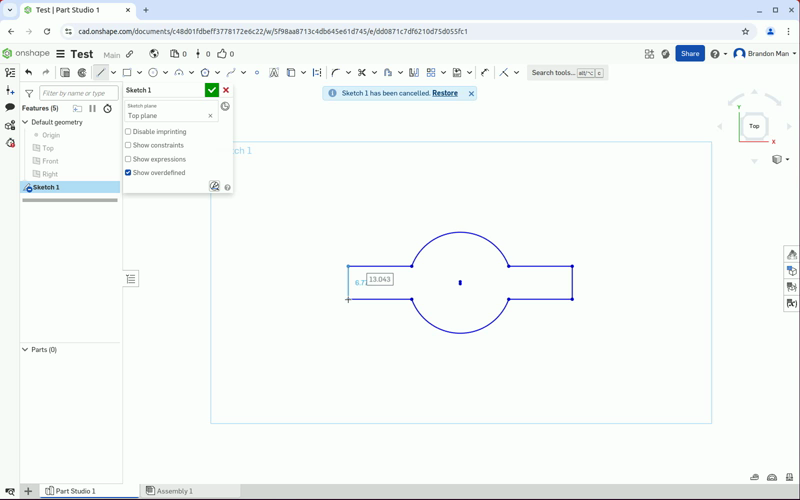
key_up(shift)
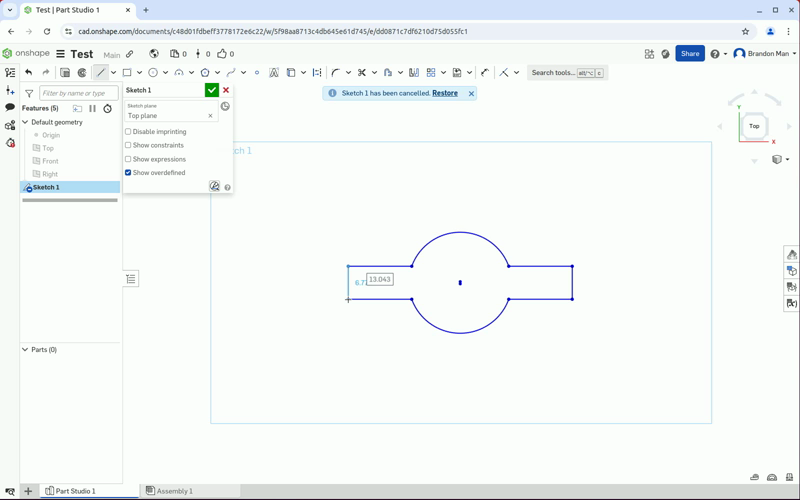
click(348, 299)
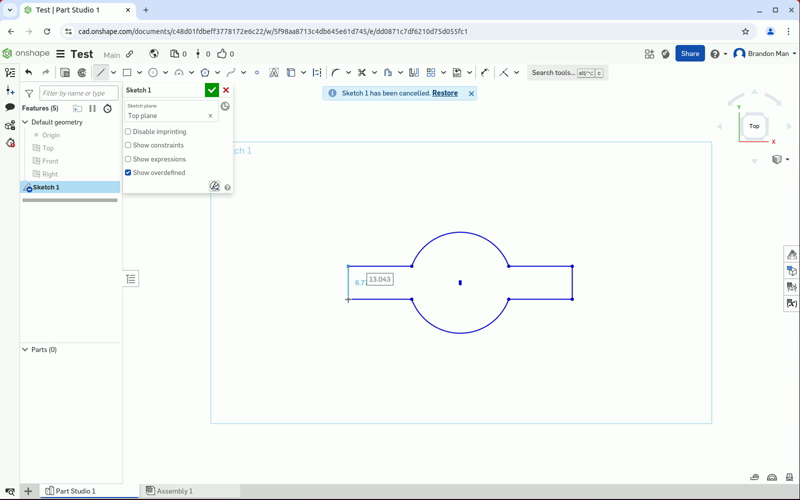
key(esc)
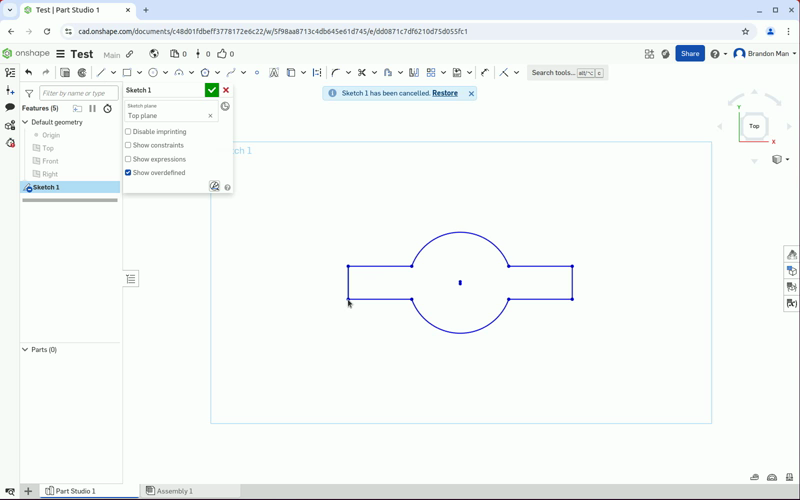
key(c)
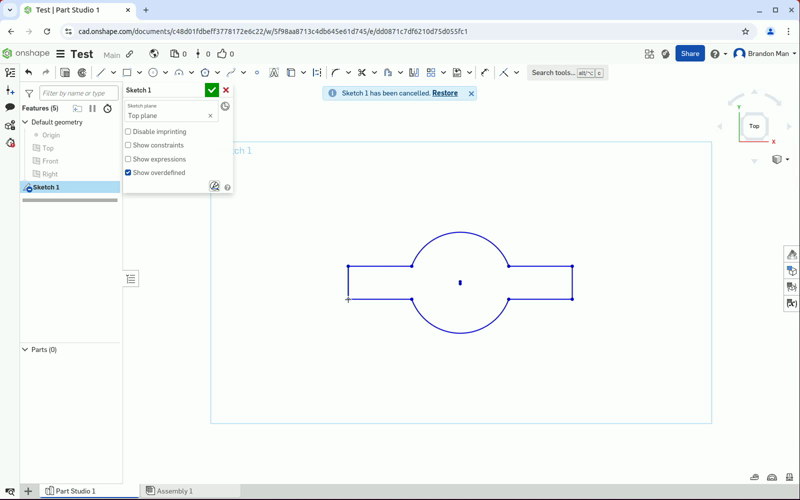
key_down(shift)
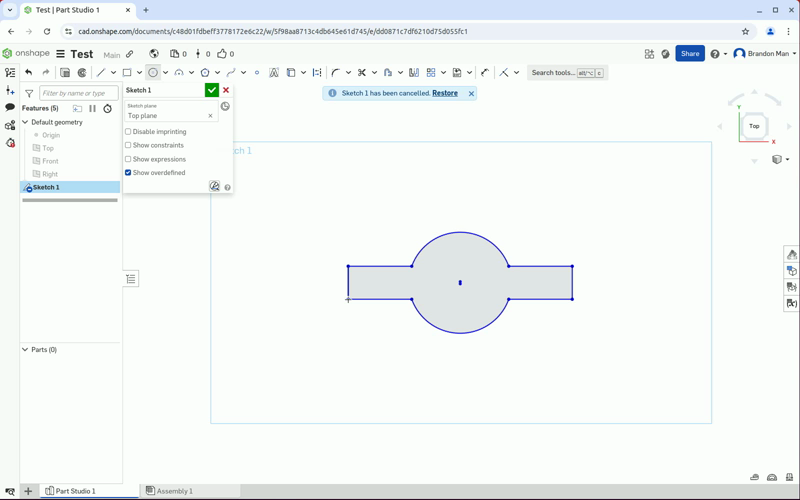
mouse_move(461, 282)
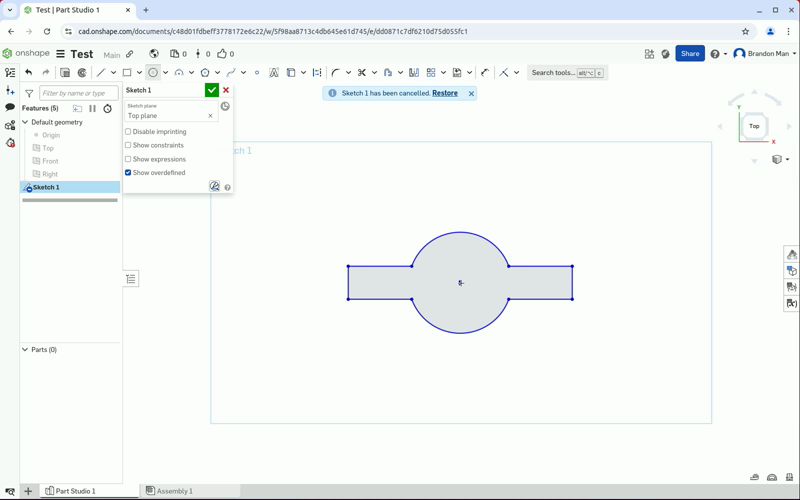
scroll(6)
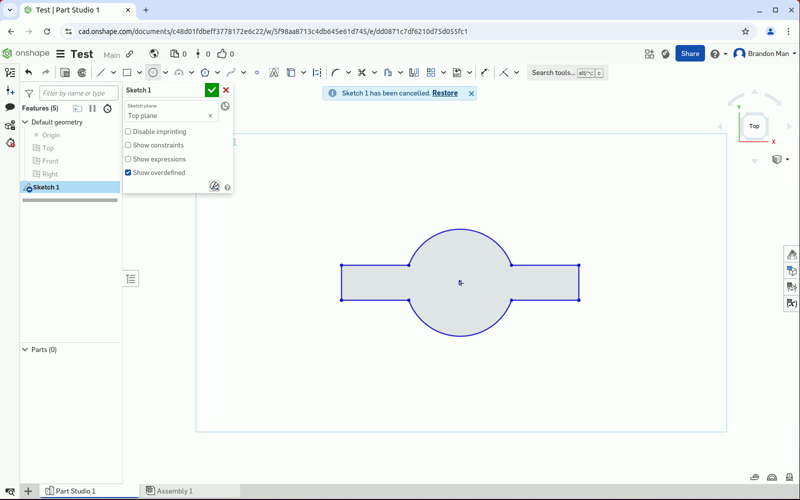
scroll(6)
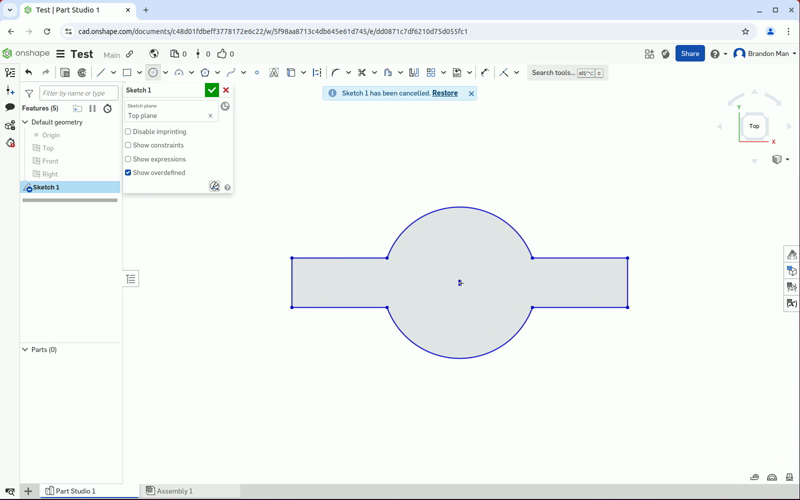
scroll(6)
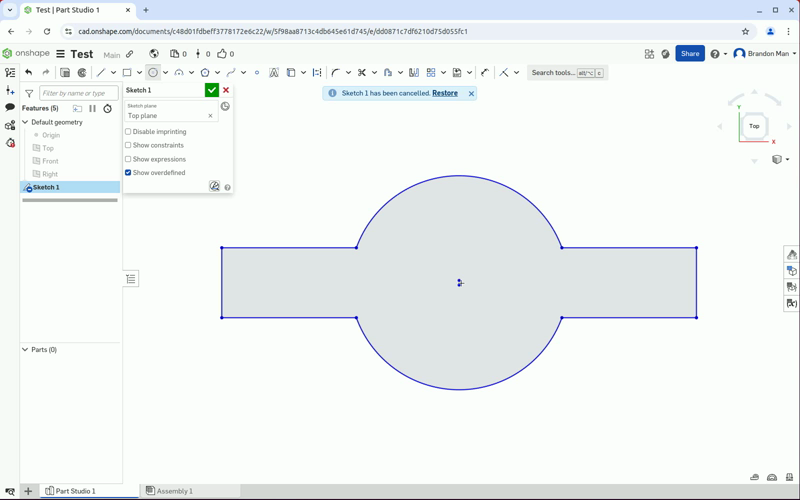
scroll(6)
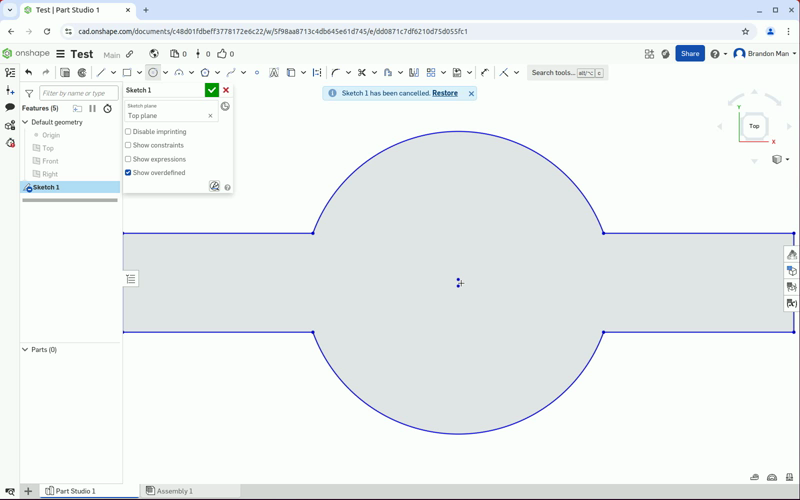
scroll(6)
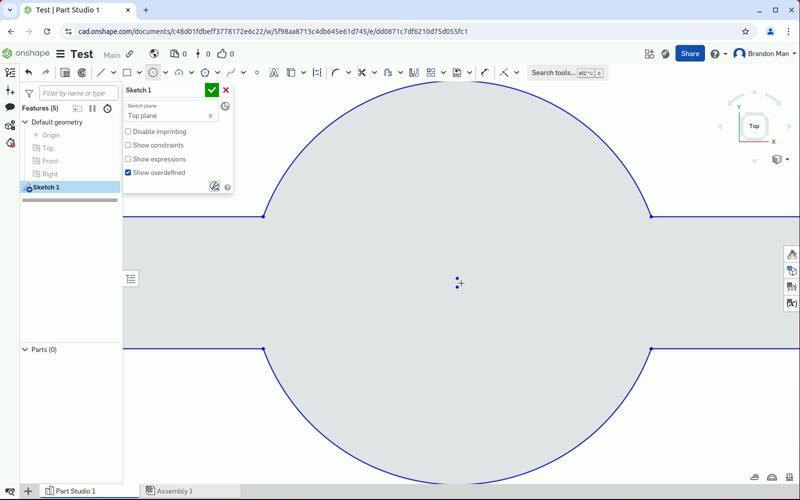
scroll(6)
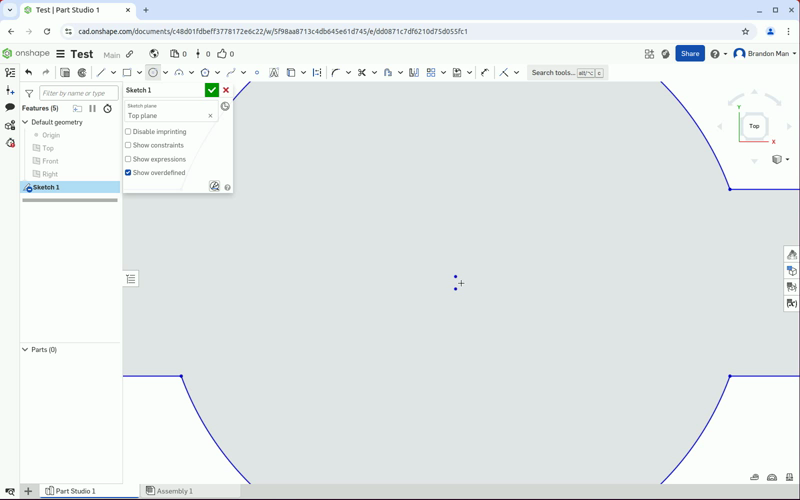
scroll(6)
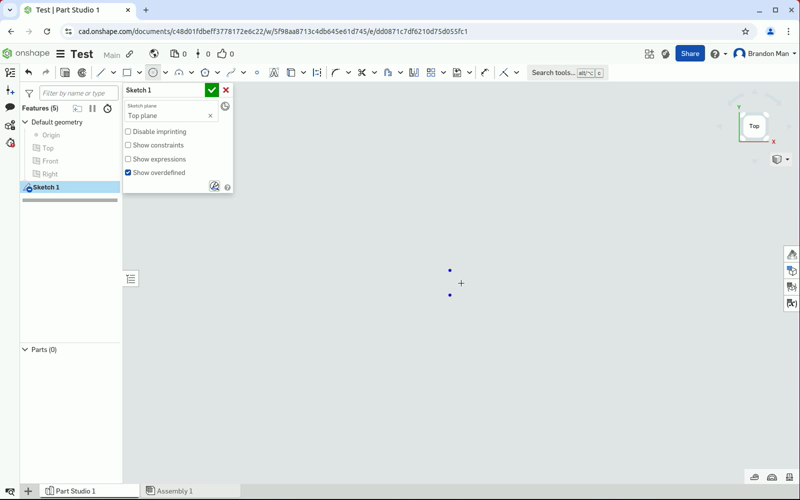
click(461, 282)
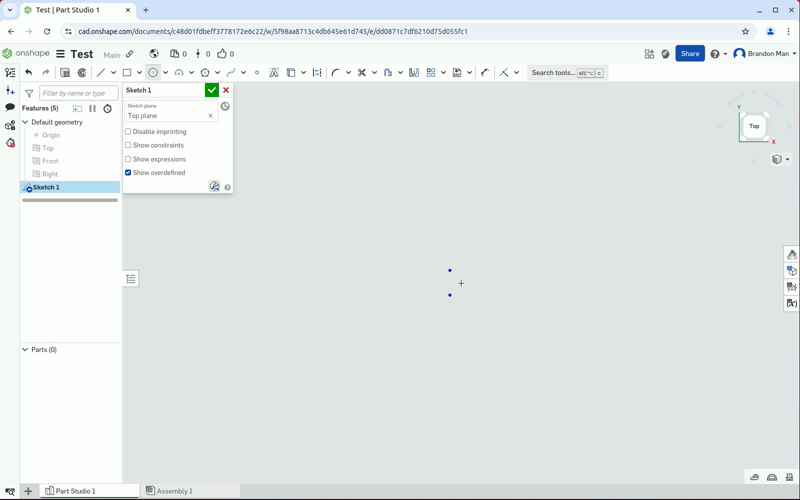
scroll(-6)
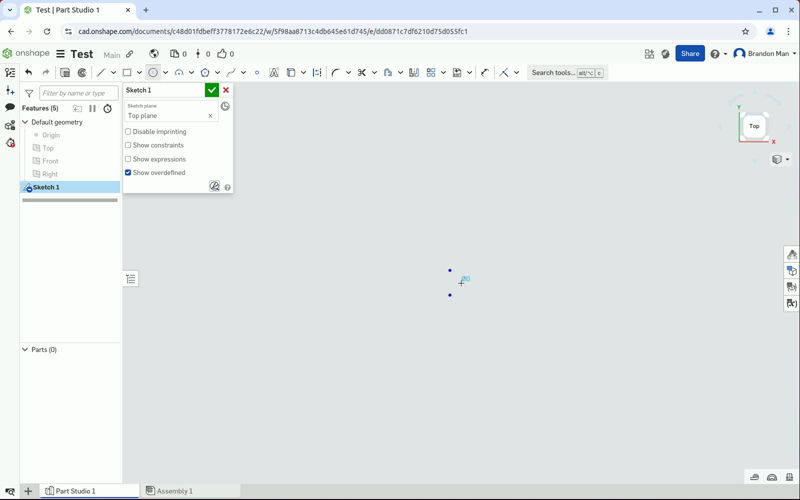
scroll(-6)
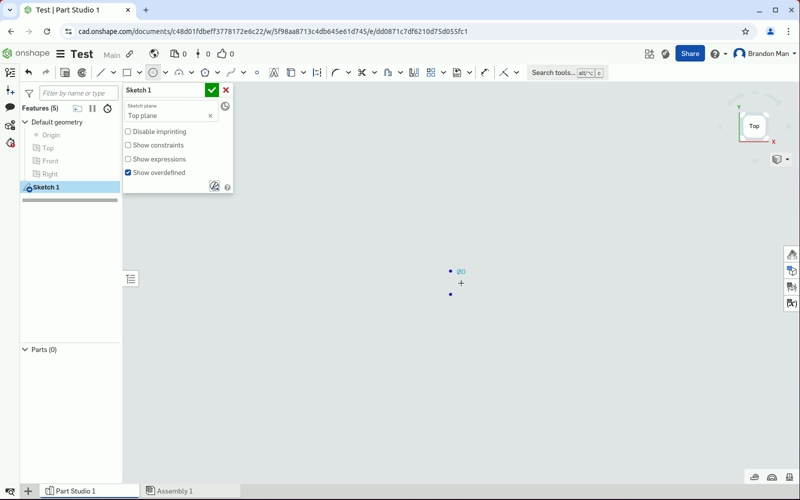
scroll(-6)
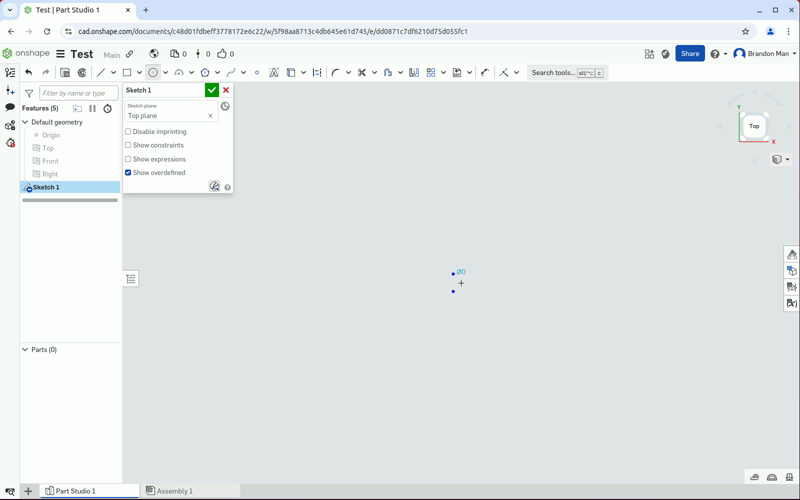
scroll(-6)
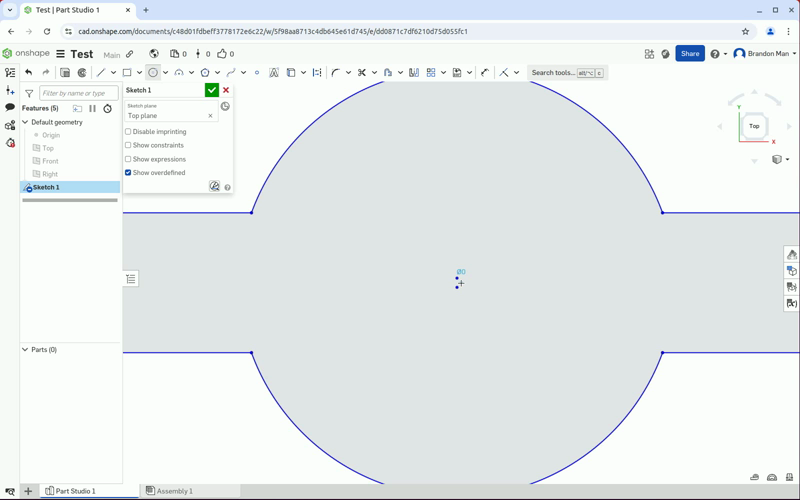
scroll(-6)
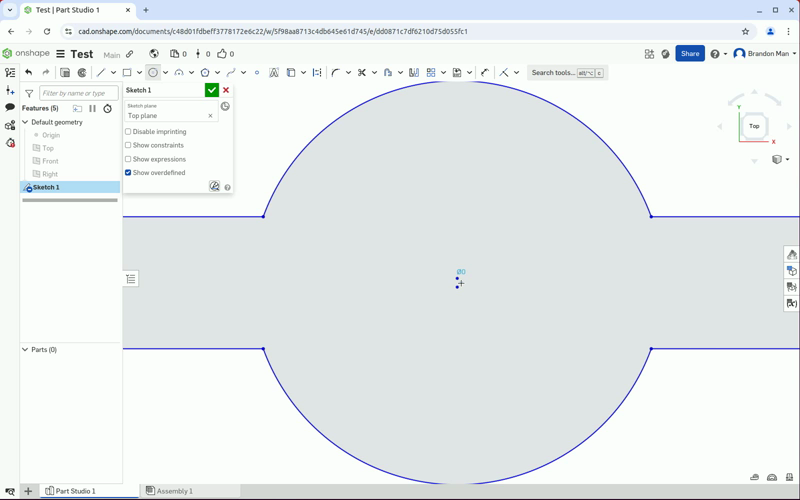
scroll(-6)
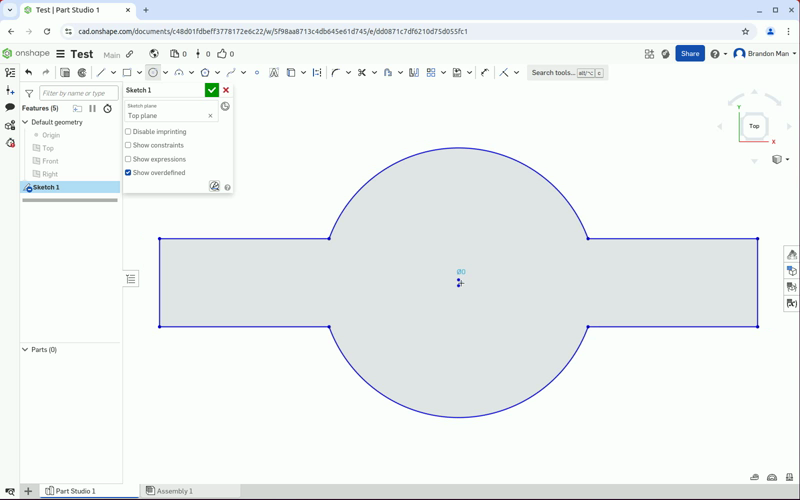
scroll(-6)
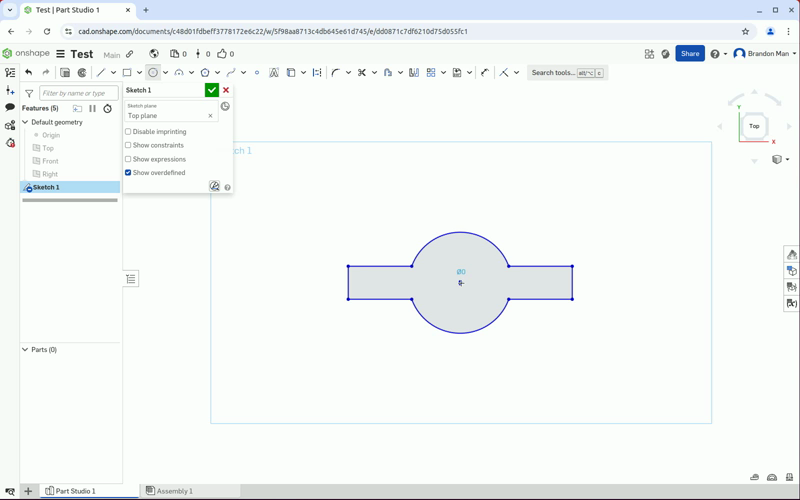
key_up(shift)
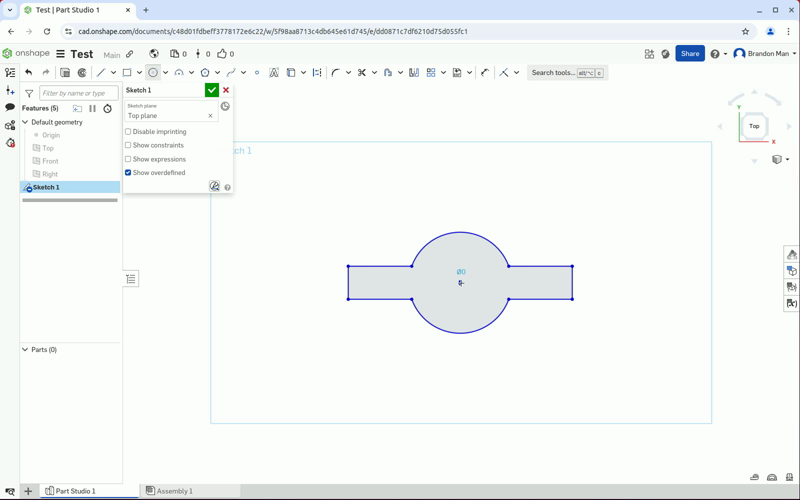
mouse_move(487, 282)
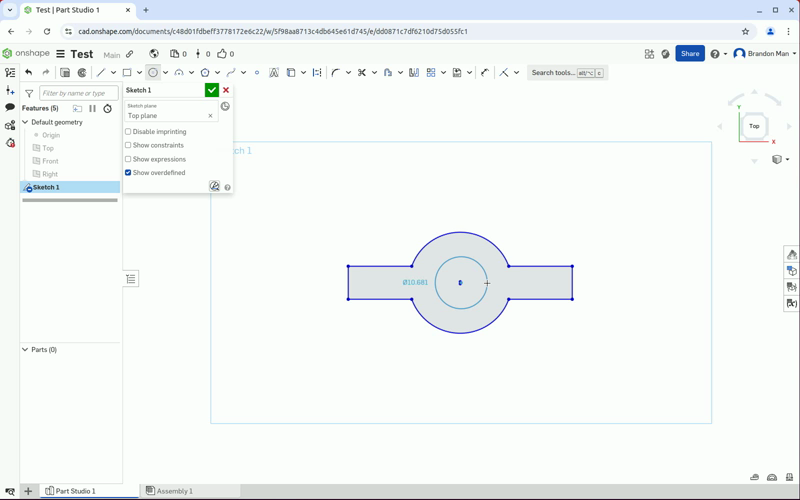
click(487, 282)
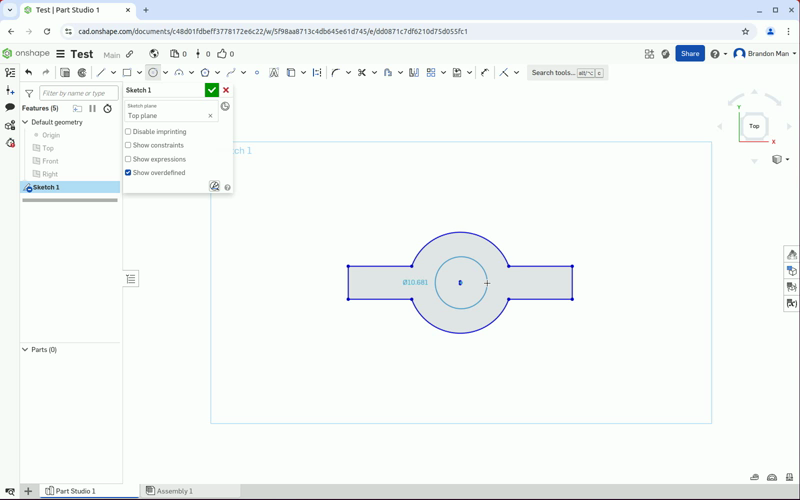
key(esc)
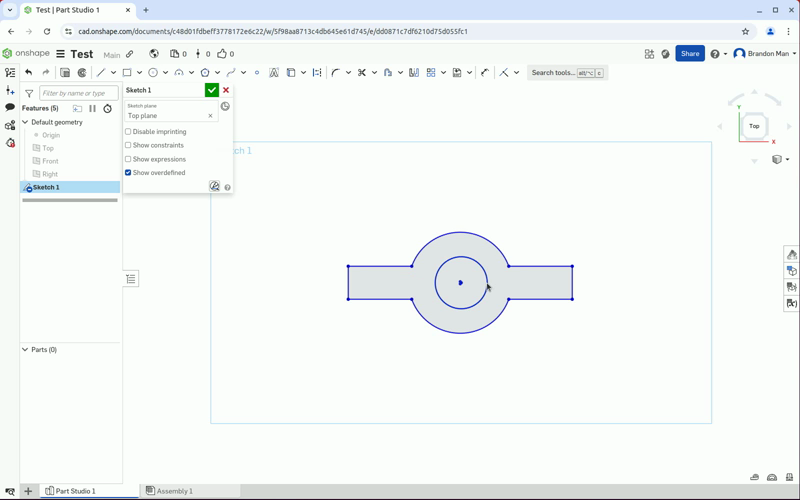
mouse_move(403, 285)
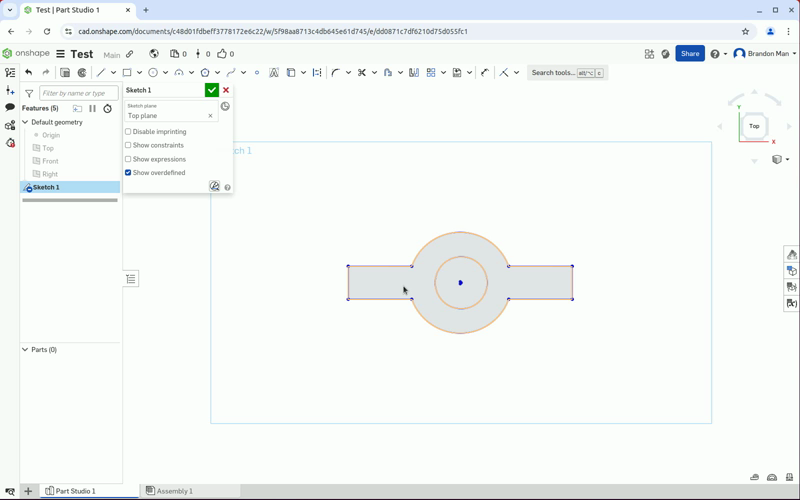
click(403, 285)
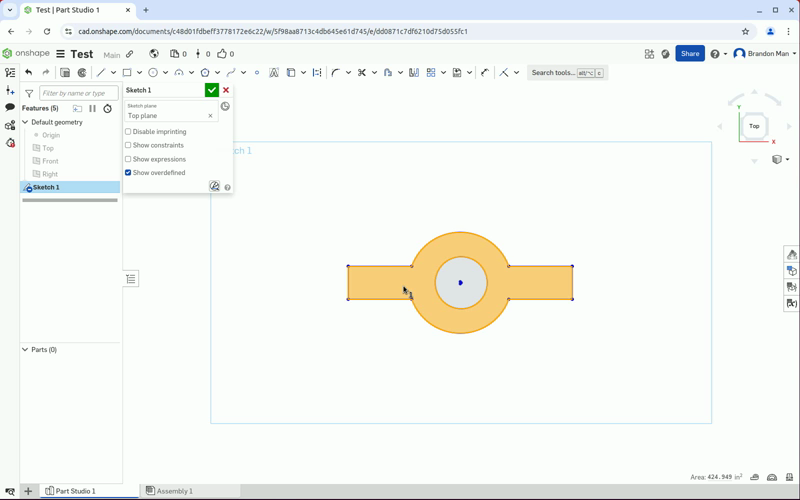
mouse_move(73, 352)
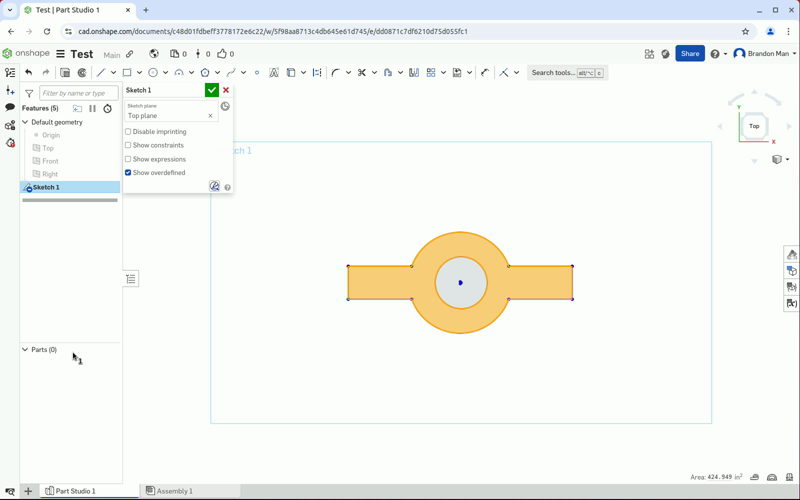
key(shift+y)
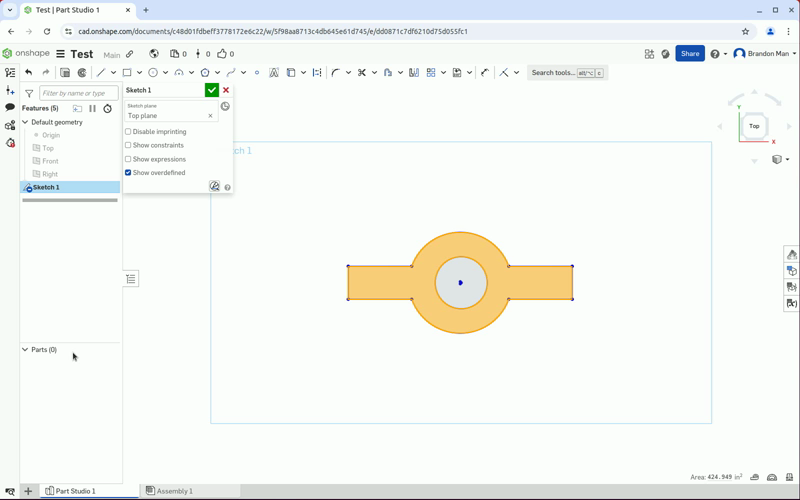
key(shift+e)
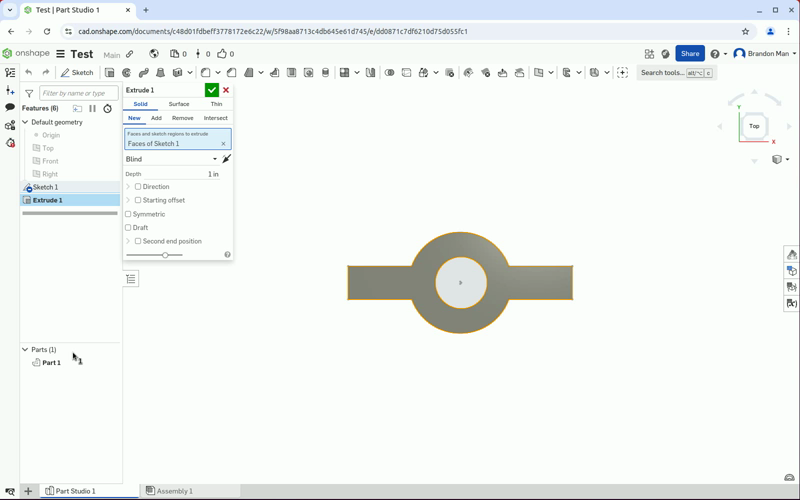
mouse_move(143, 106)
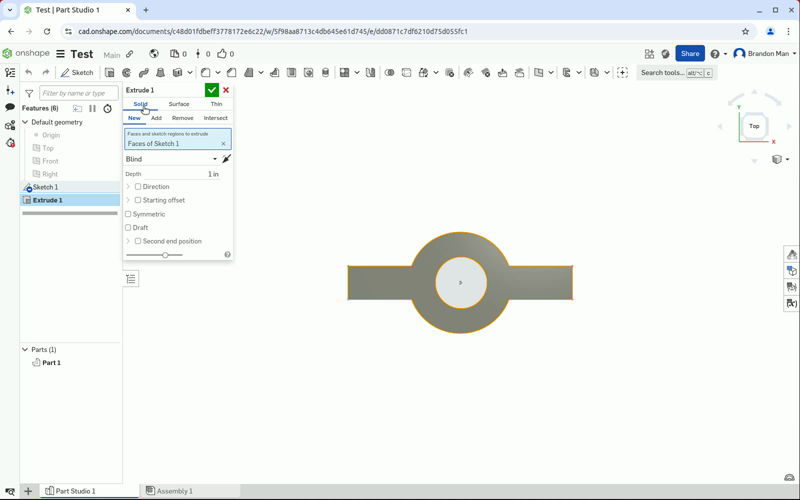
click(143, 106)
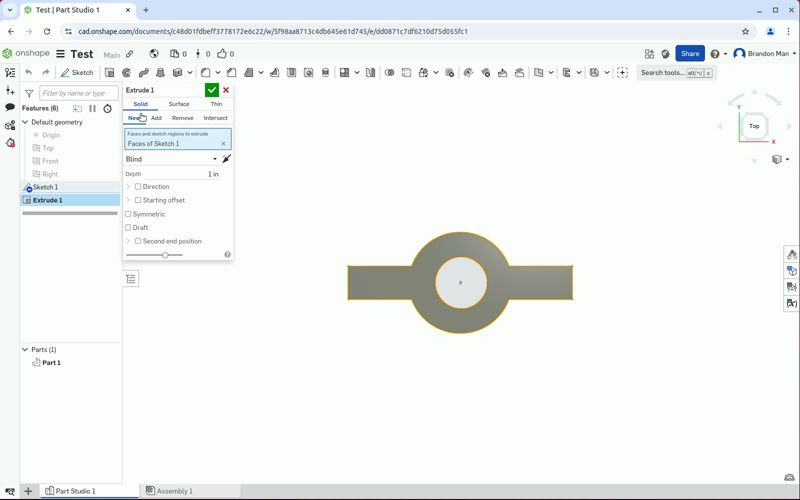
mouse_move(137, 120)
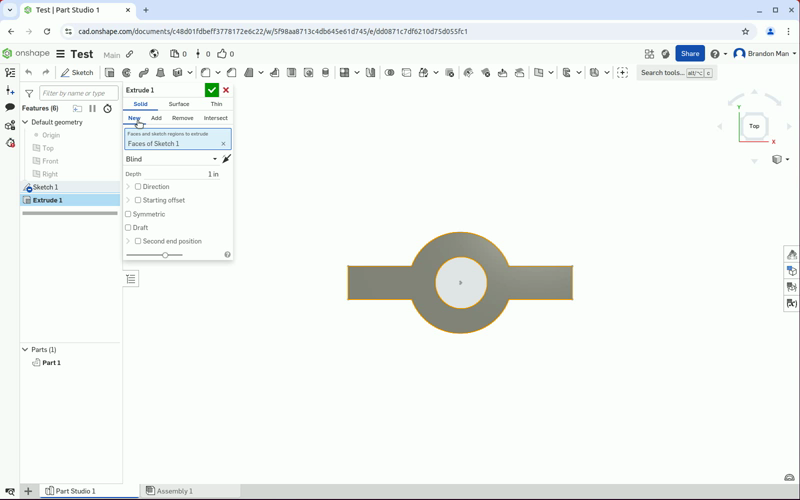
click(137, 120)
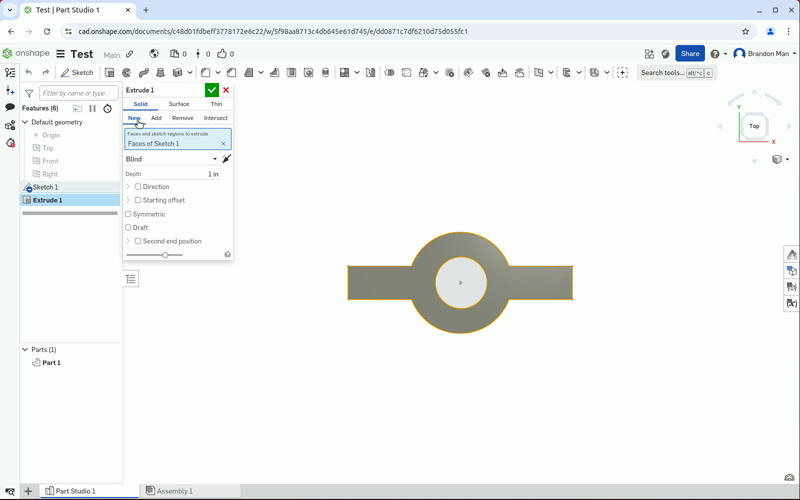
key(tab, 4)
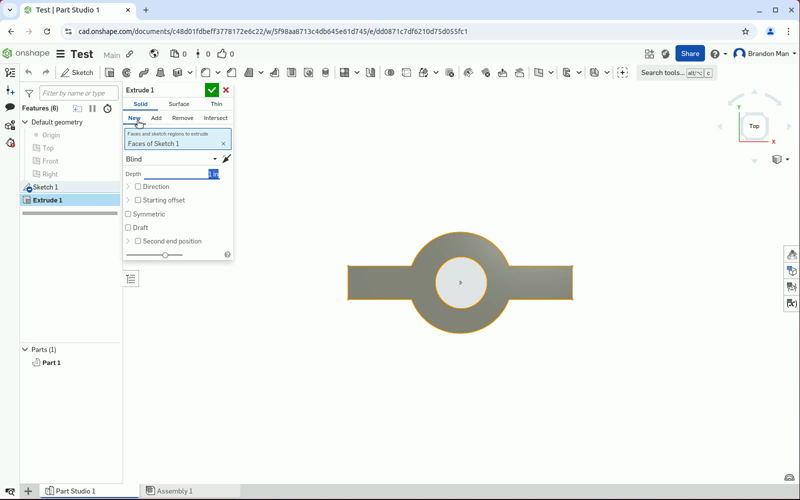
text(2.407)
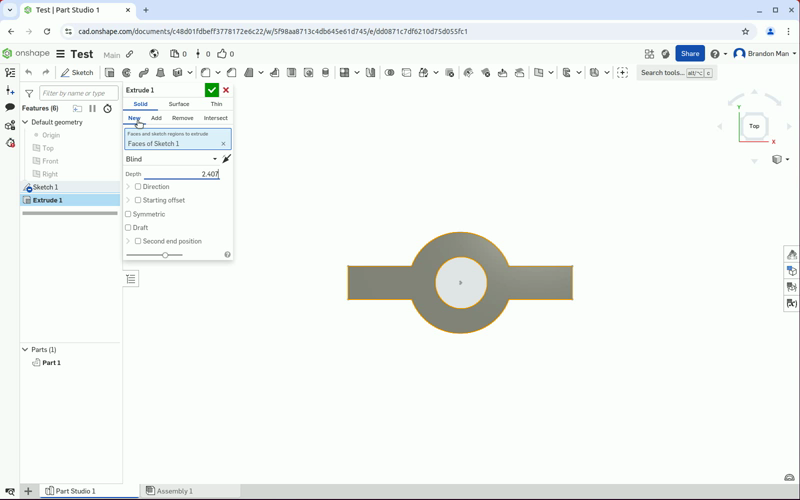
key(enter)
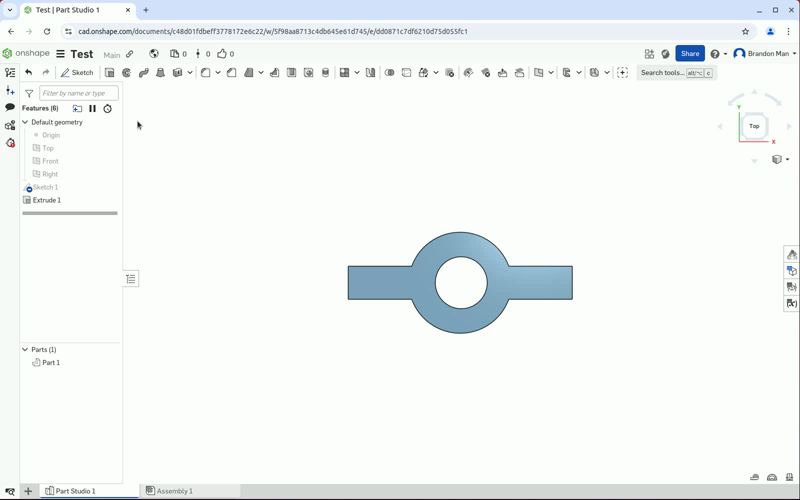
key(shift+h)
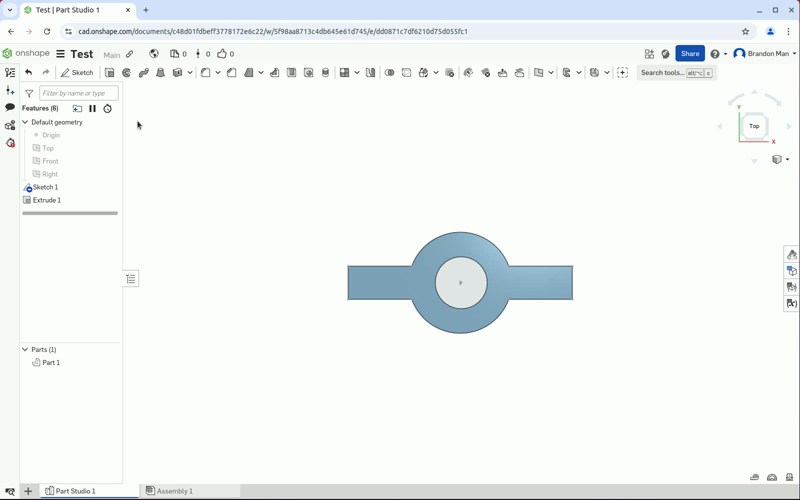
key(shift+h)
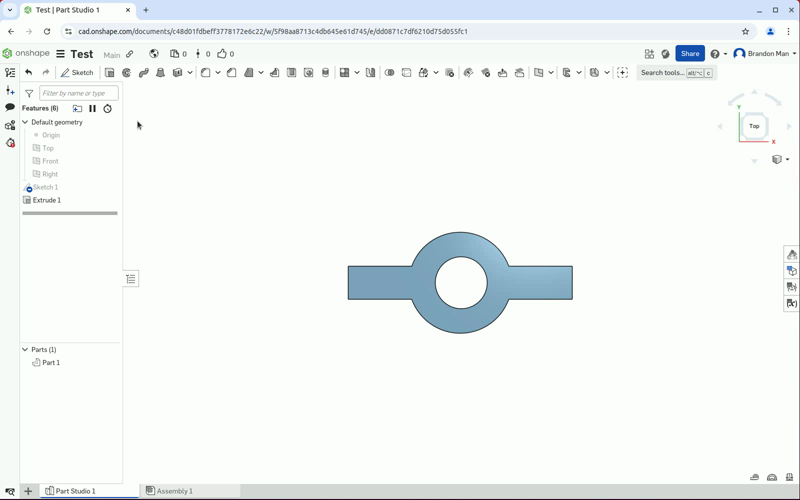
mouse_move(73, 189)
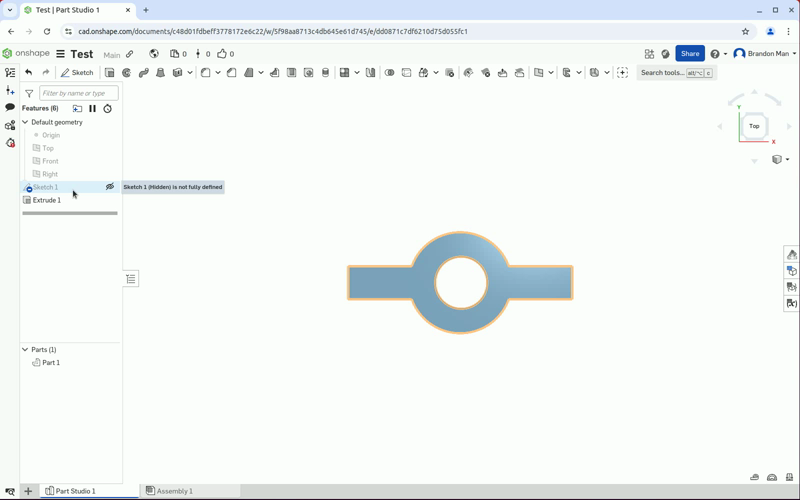
click(73, 189)
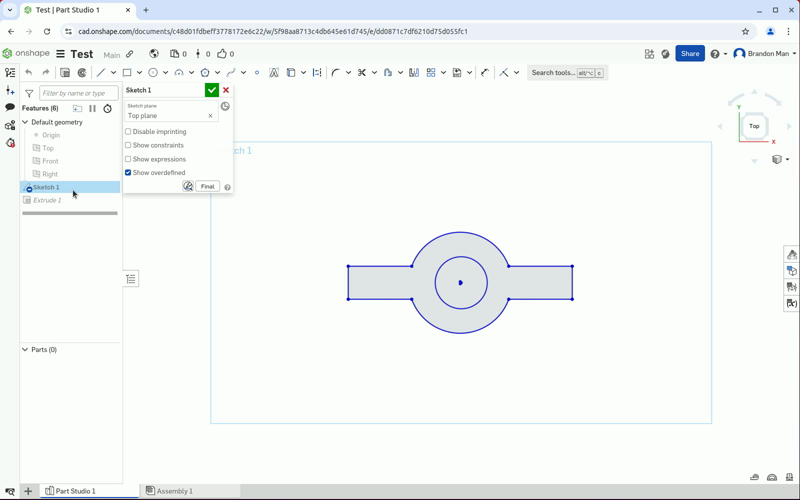
mouse_move(229, 92)
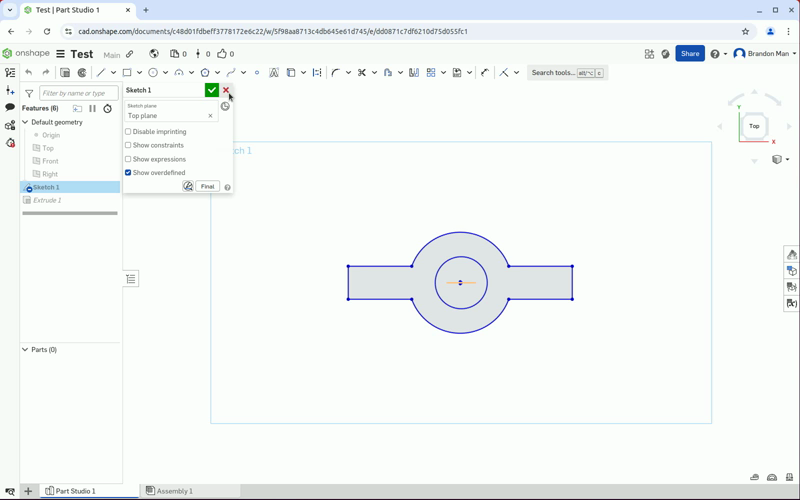
click(229, 92)
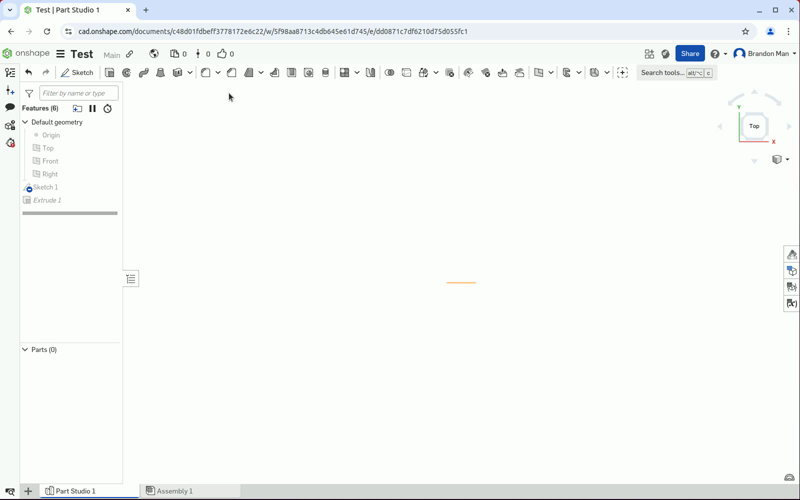
mouse_move(541, 75)
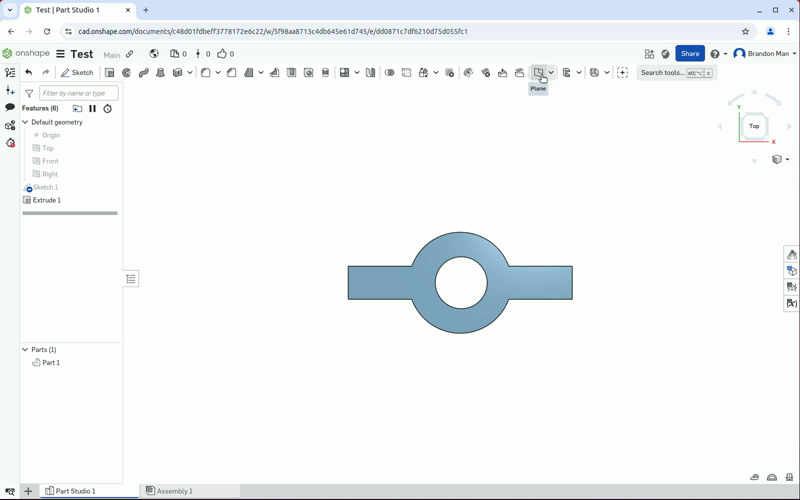
click(541, 75)
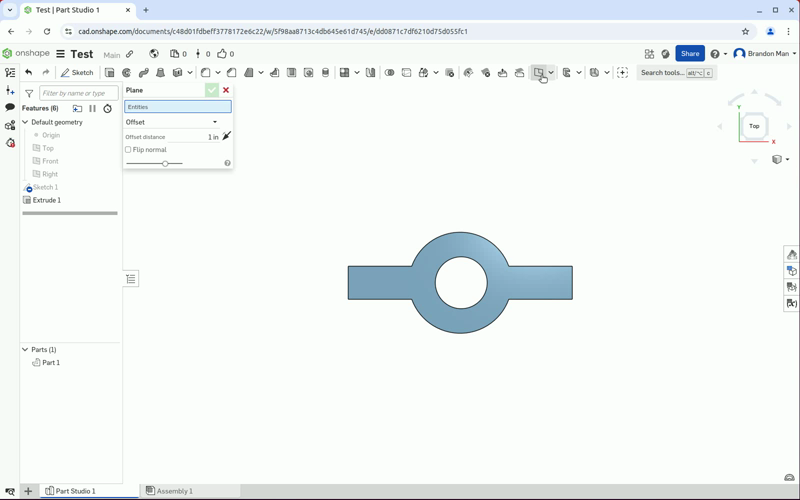
mouse_move(73, 150)
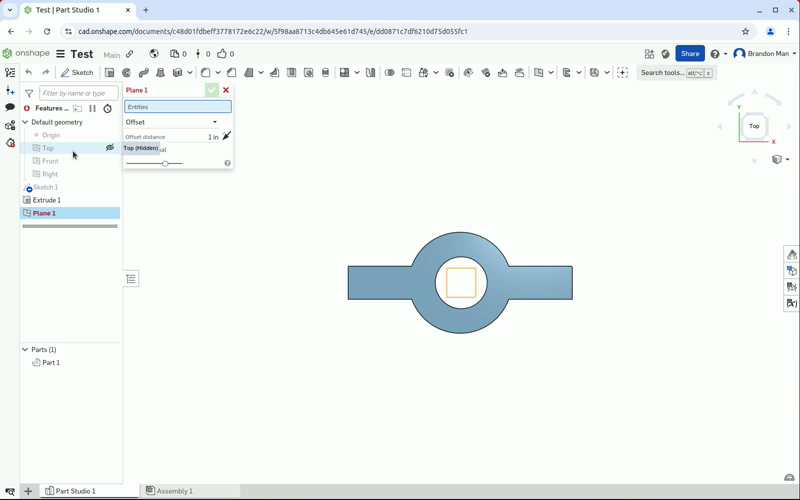
click(73, 150)
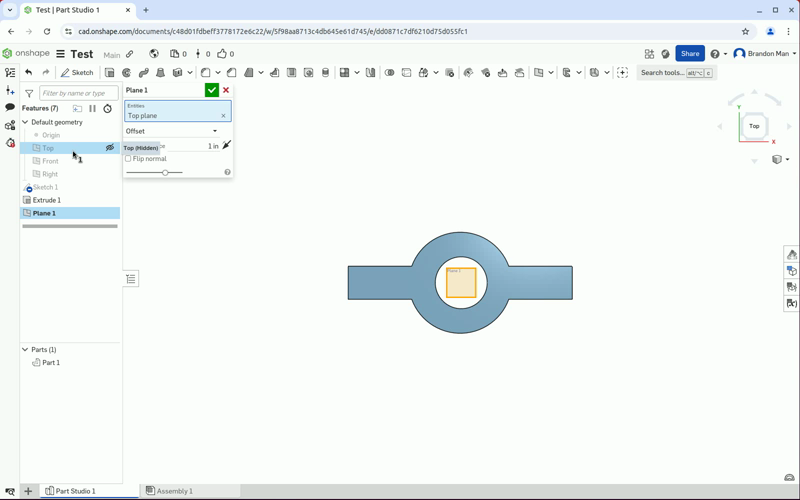
key(tab, 2)
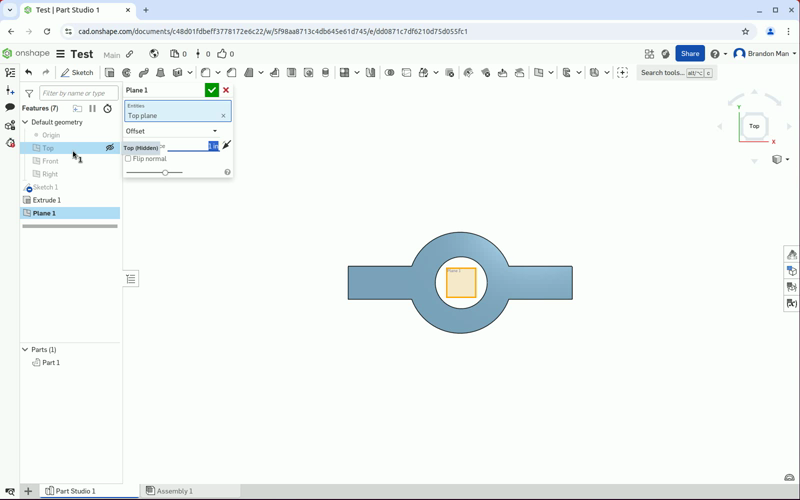
text(2.403)
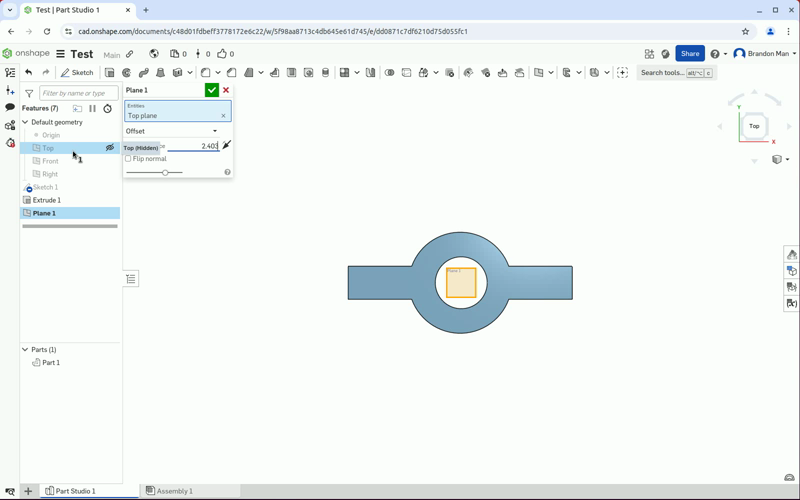
key(enter, 2)
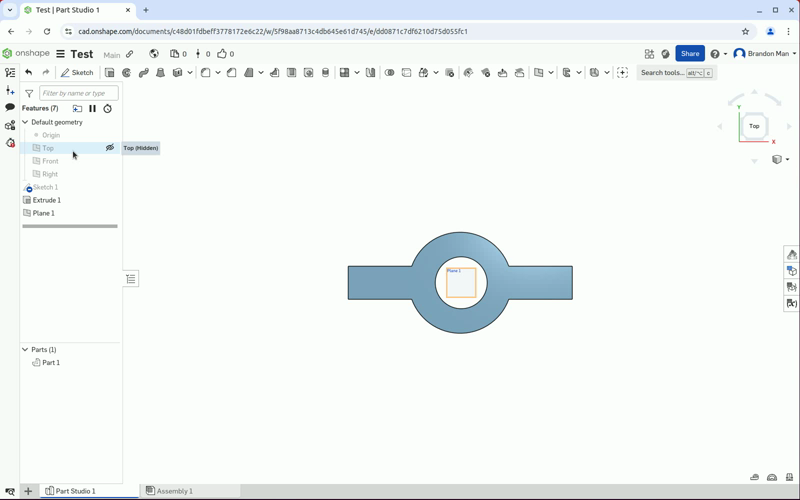
key(shift+s)
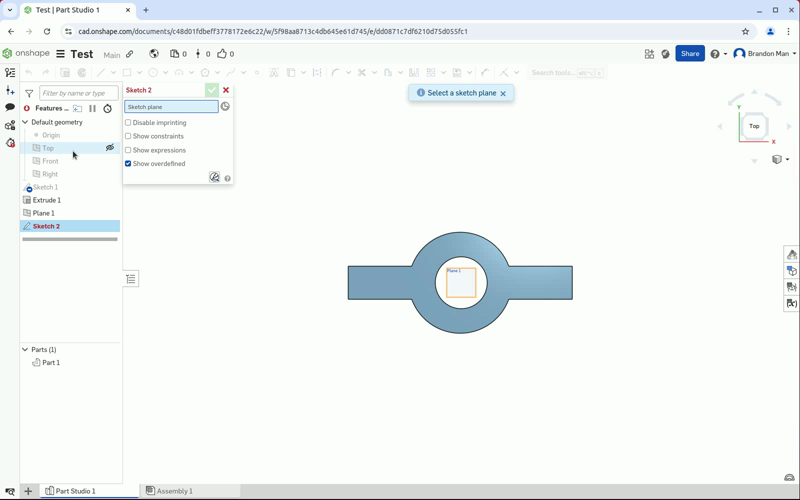
mouse_move(73, 215)
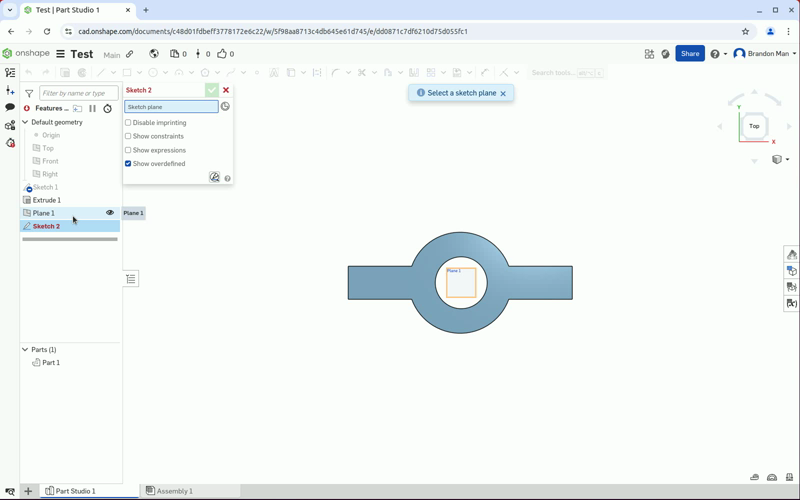
click(73, 215)
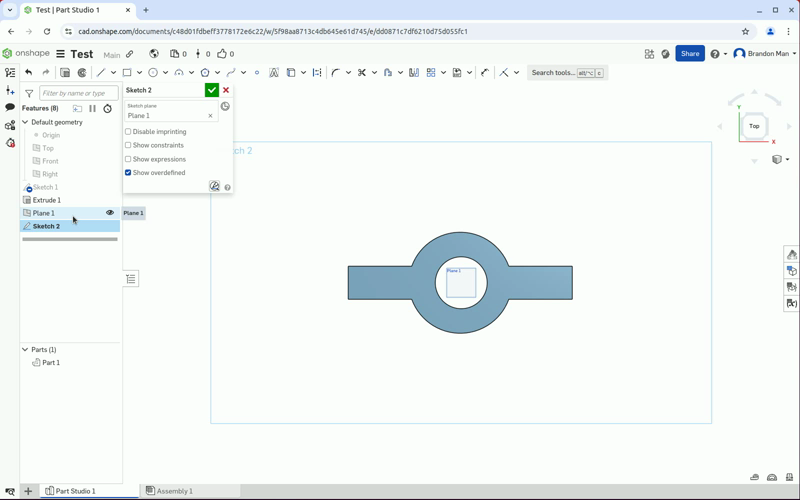
mouse_move(73, 352)
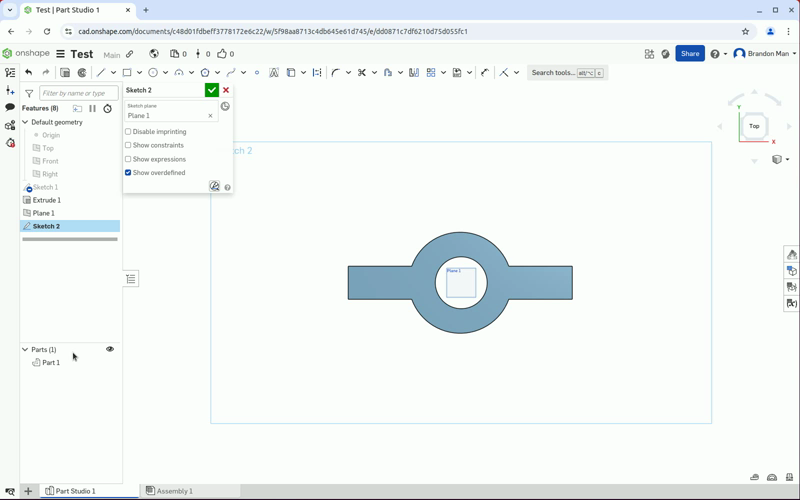
key(y)
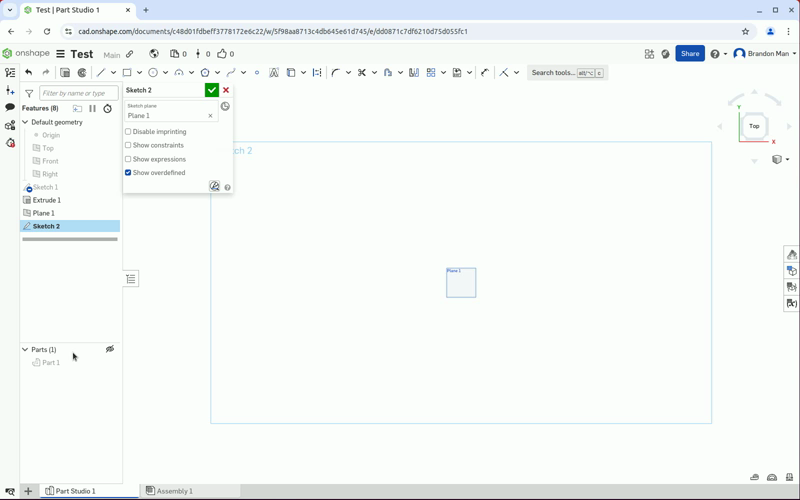
key(c)
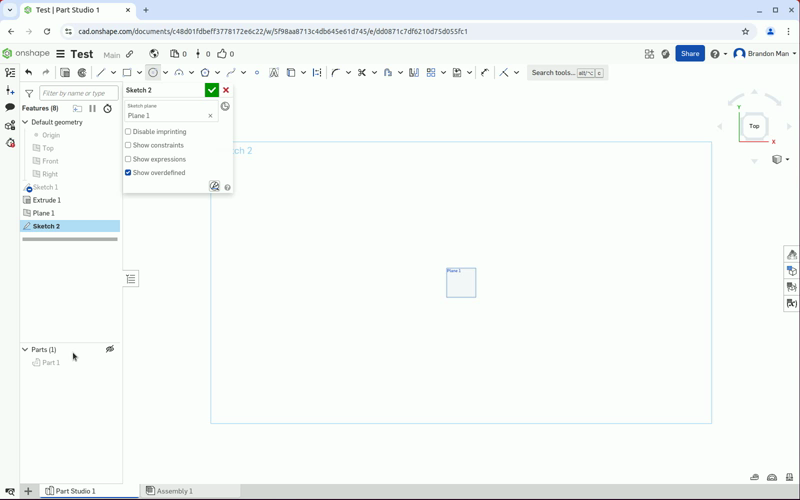
key_down(shift)
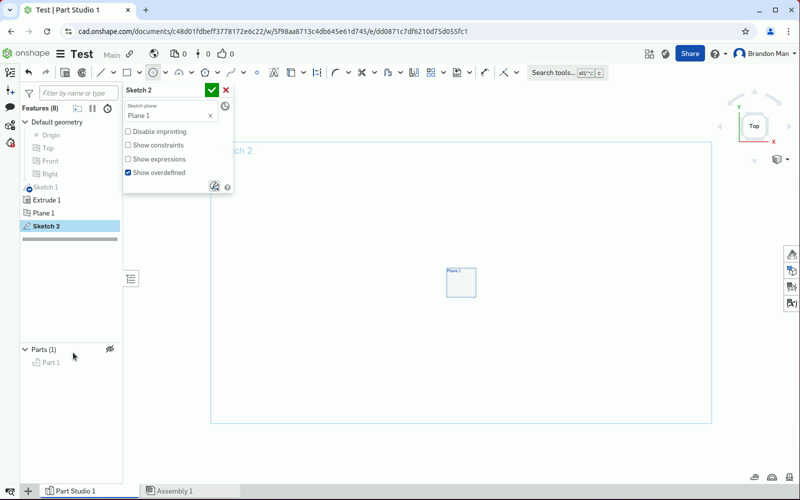
mouse_move(461, 282)
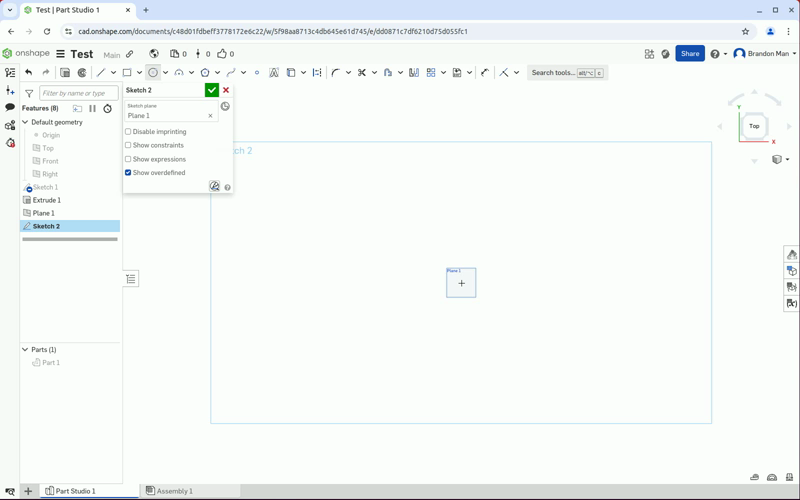
click(461, 282)
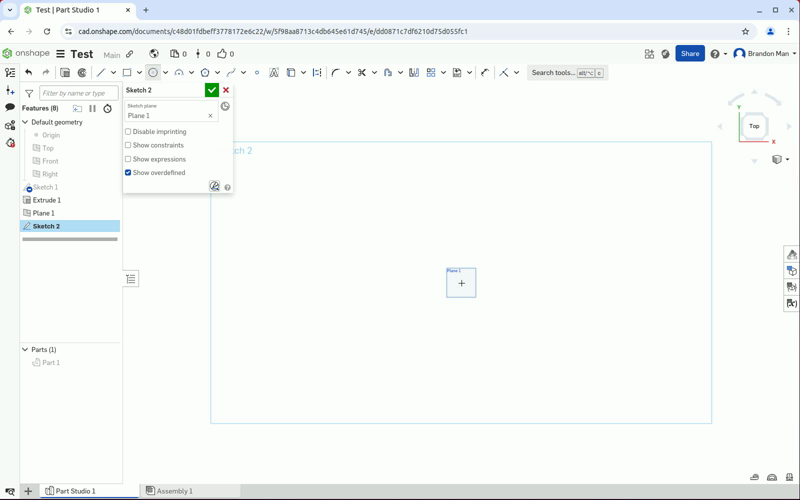
key_up(shift)
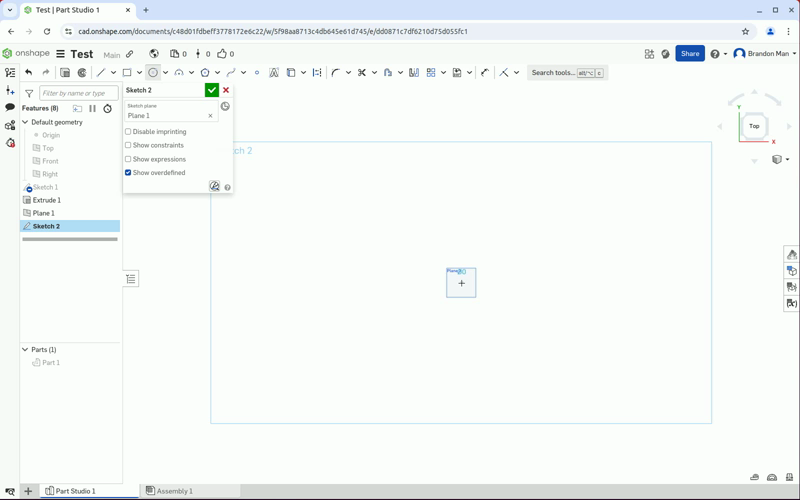
mouse_move(497, 282)
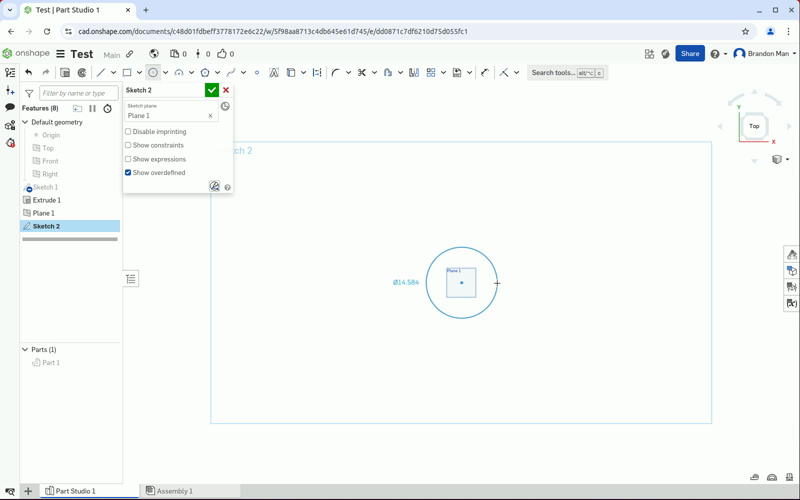
click(497, 282)
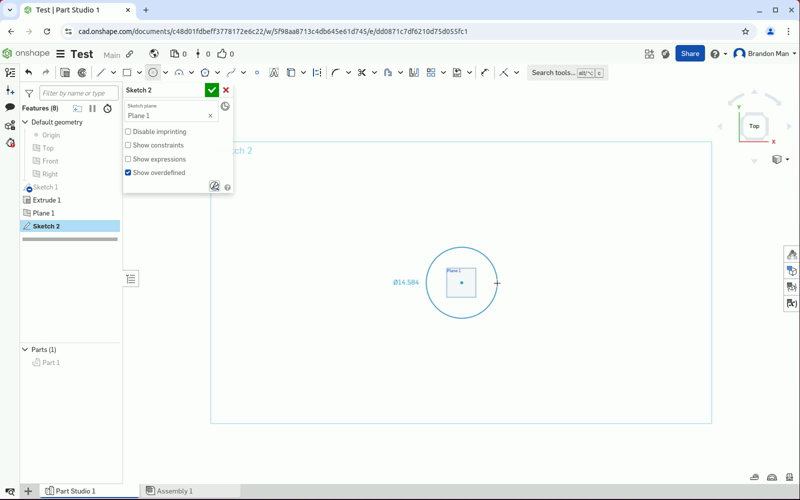
key(esc)
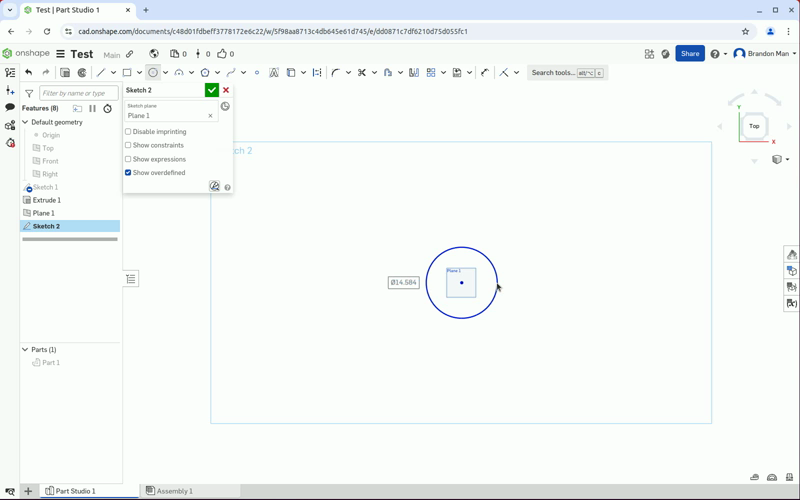
key(c)
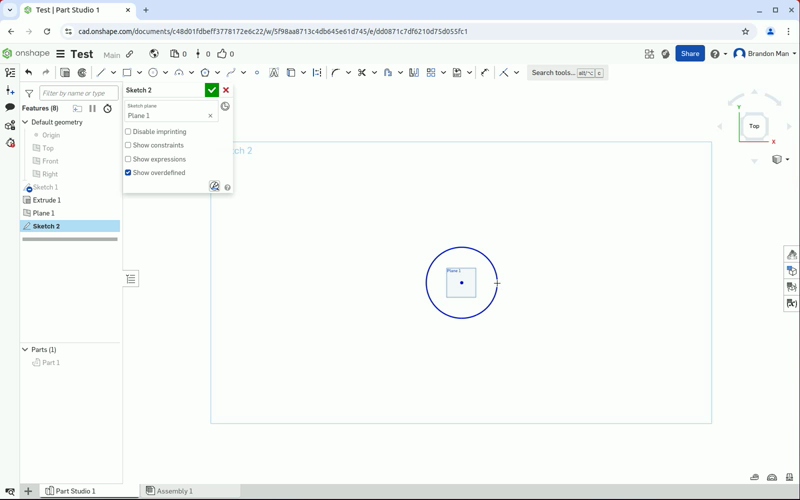
key_down(shift)
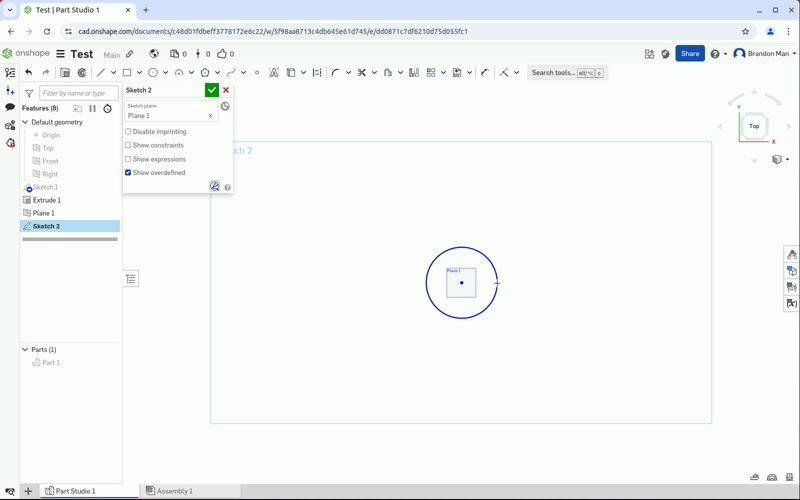
mouse_move(461, 282)
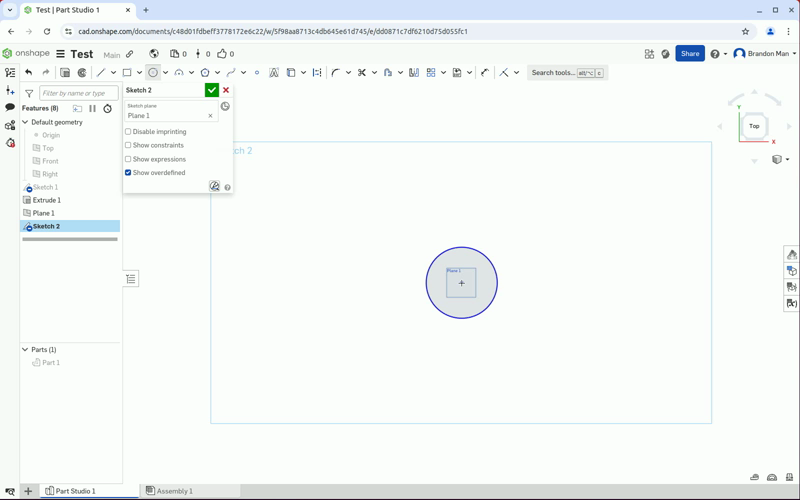
click(461, 282)
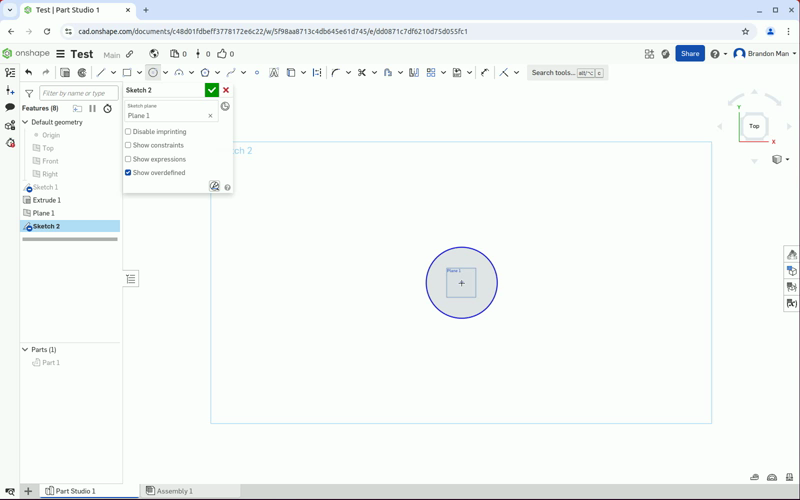
key_up(shift)
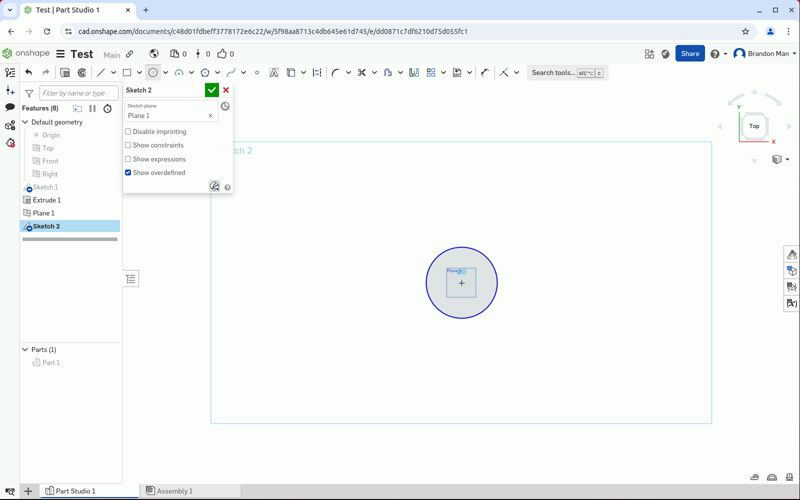
mouse_move(489, 282)
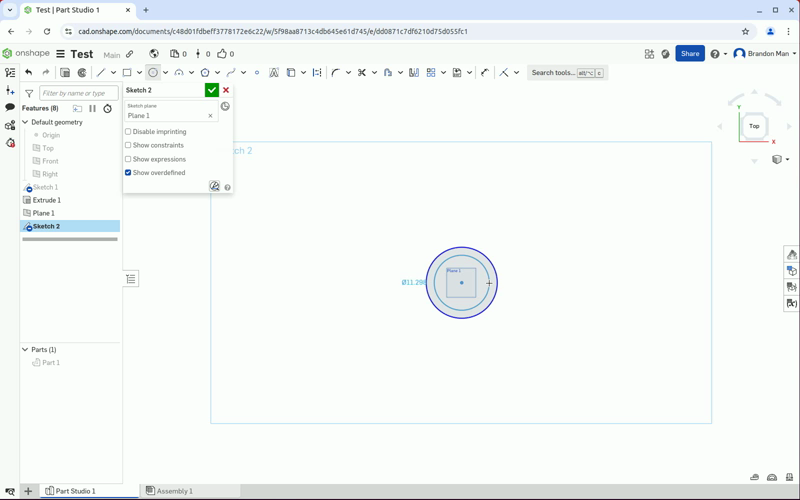
click(489, 282)
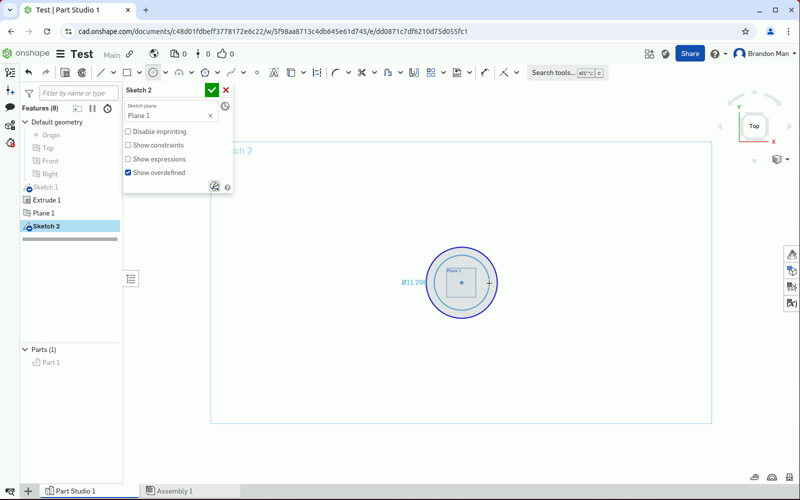
key(esc)
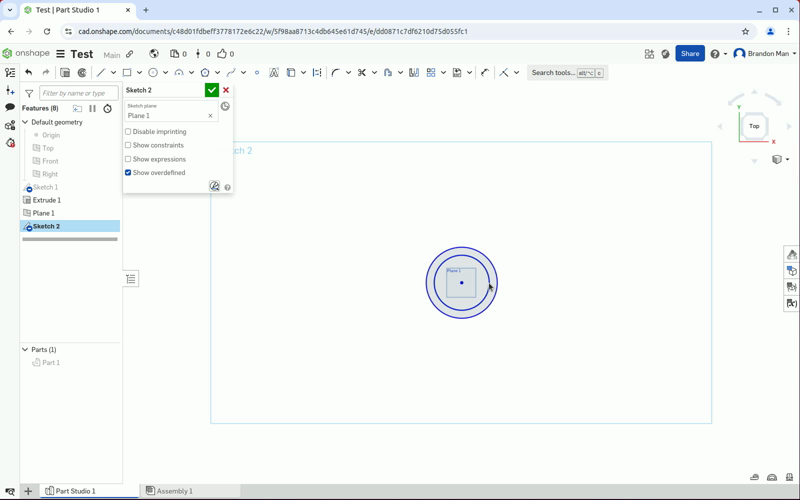
mouse_move(481, 257)
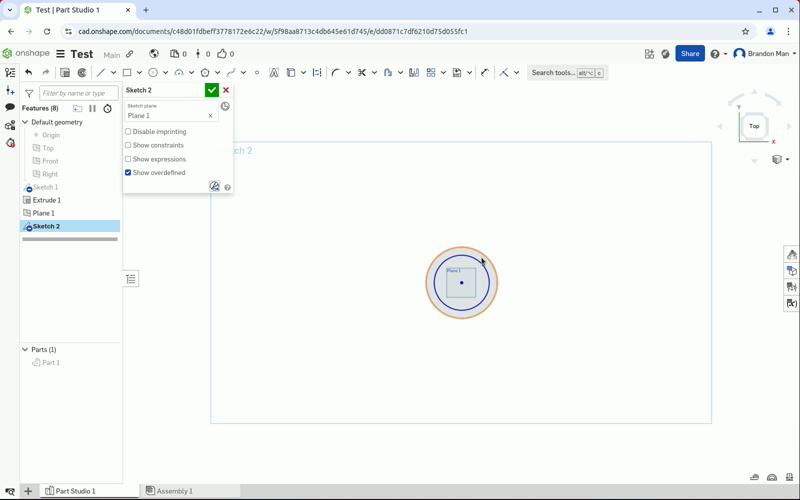
scroll(6)
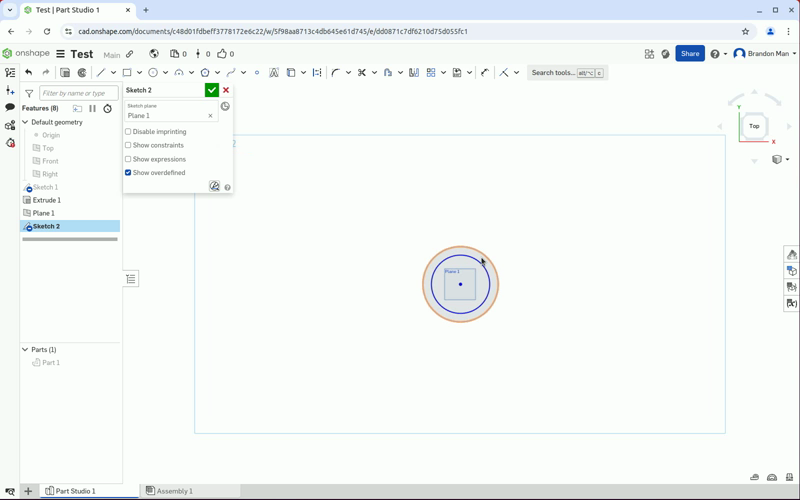
scroll(6)
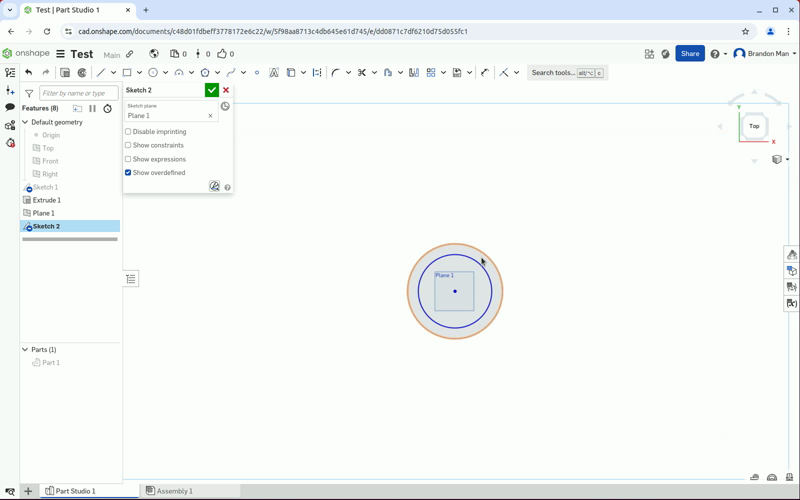
scroll(6)
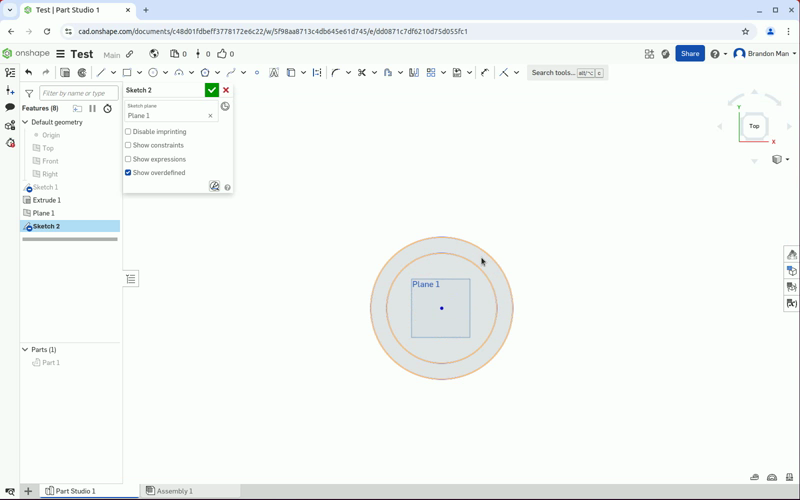
scroll(6)
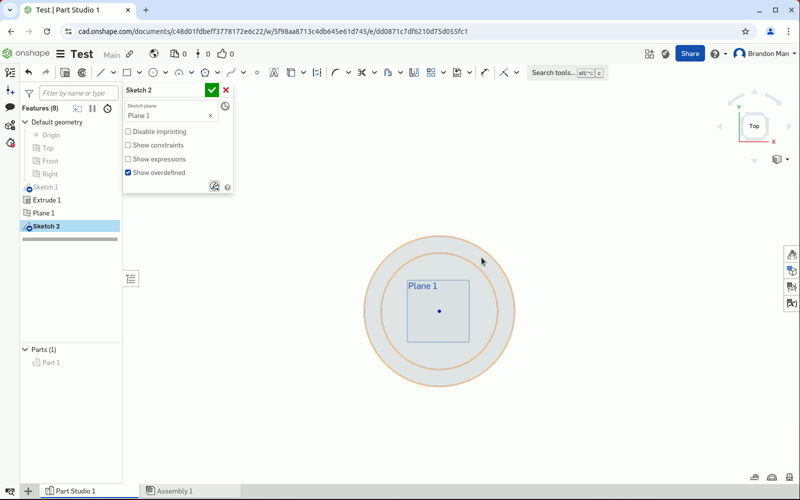
scroll(6)
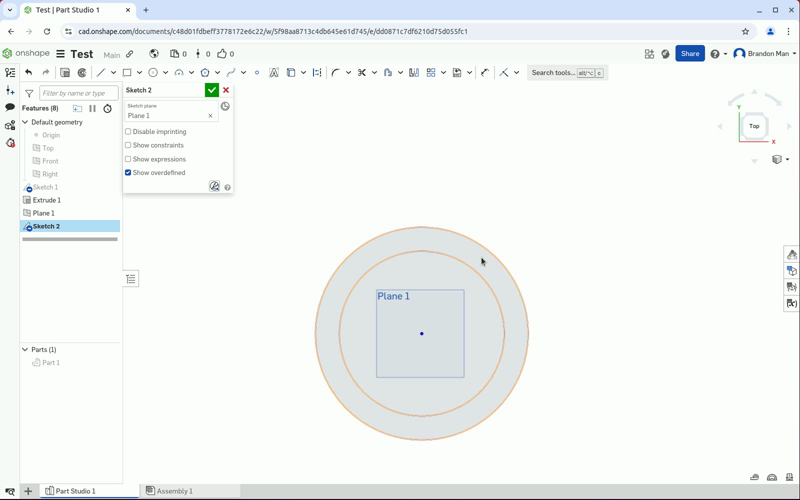
scroll(6)
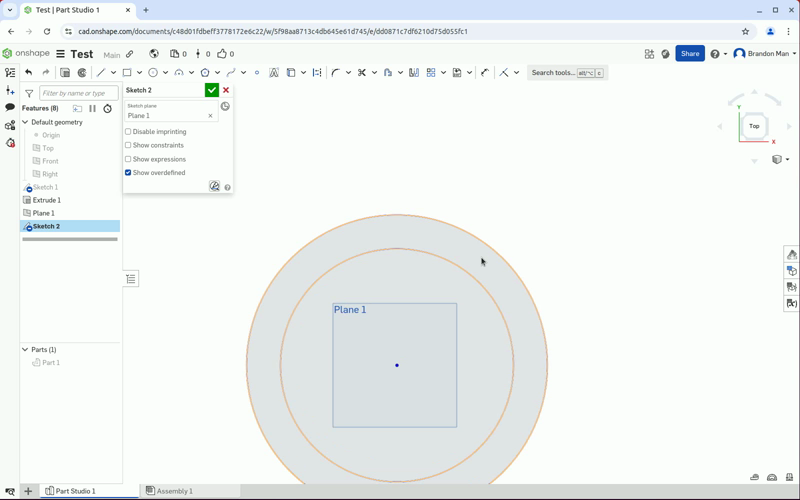
scroll(6)
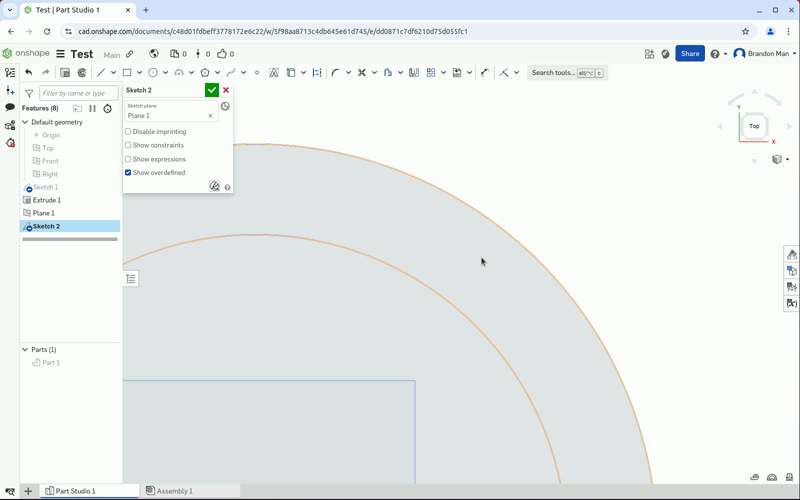
click(481, 257)
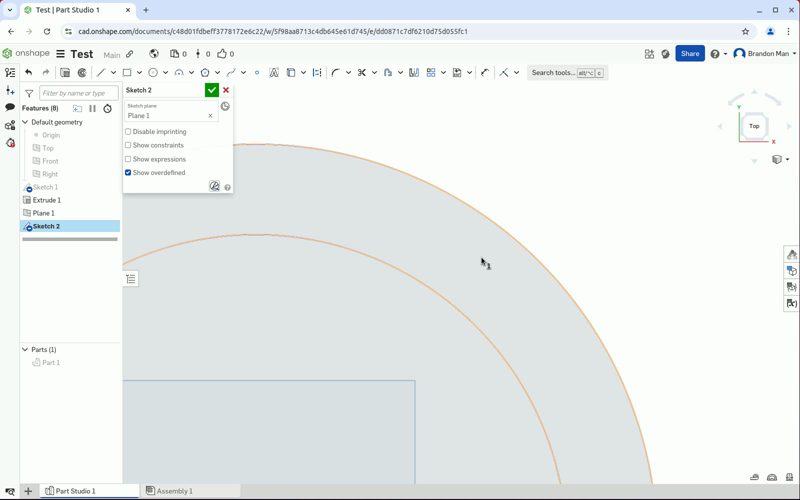
scroll(-6)
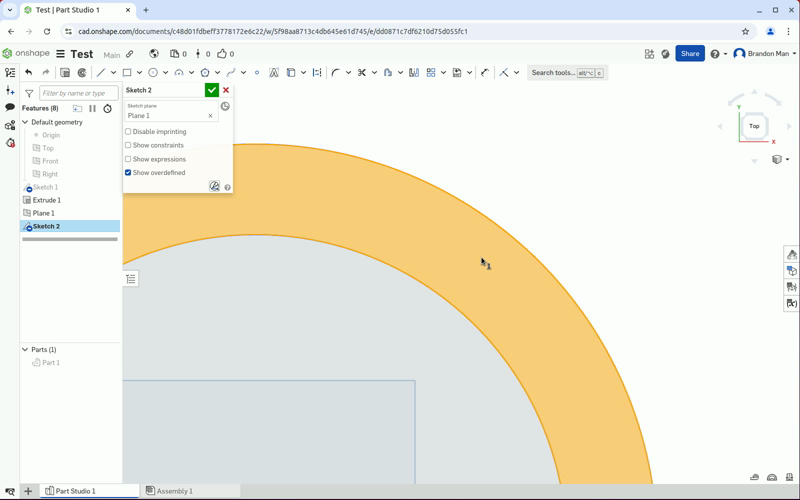
scroll(-6)
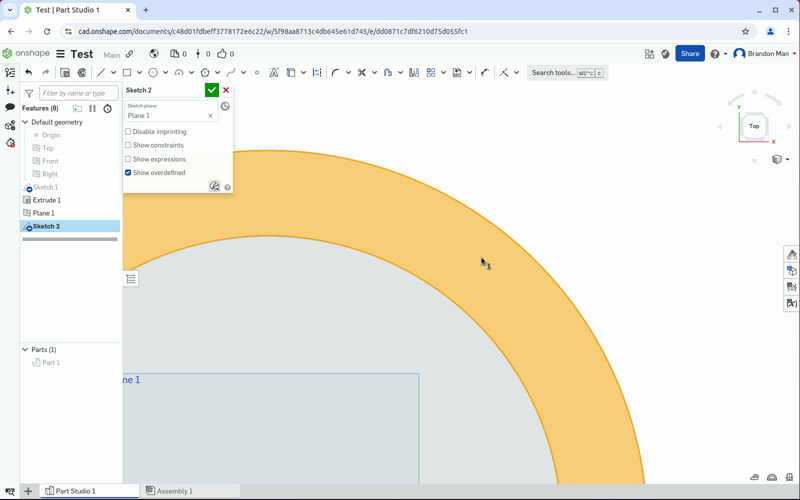
scroll(-6)
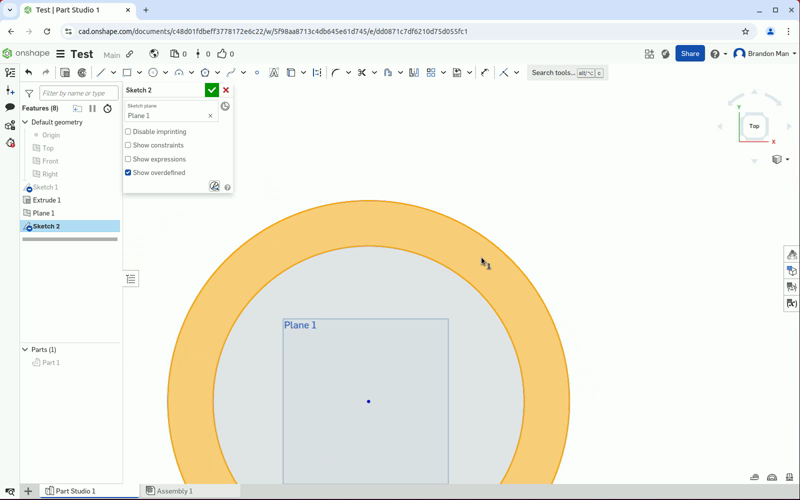
scroll(-6)
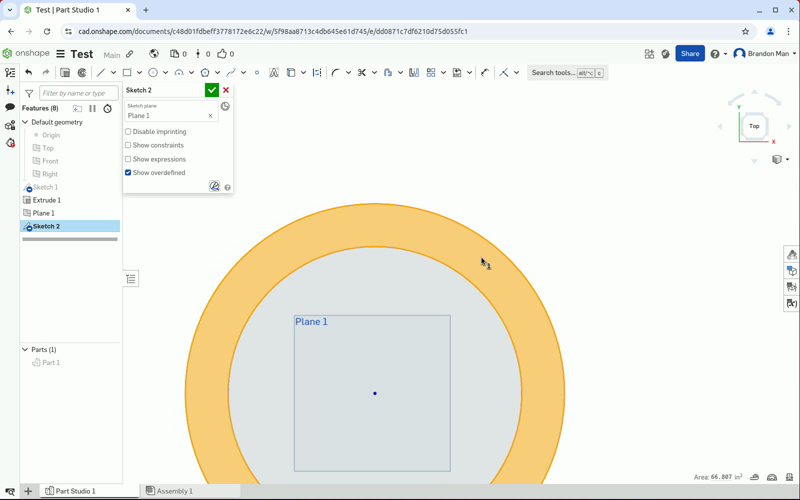
scroll(-6)
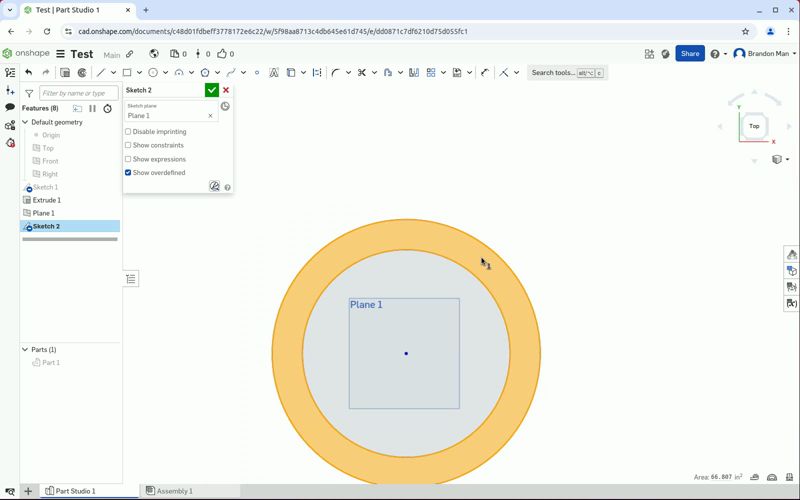
scroll(-6)
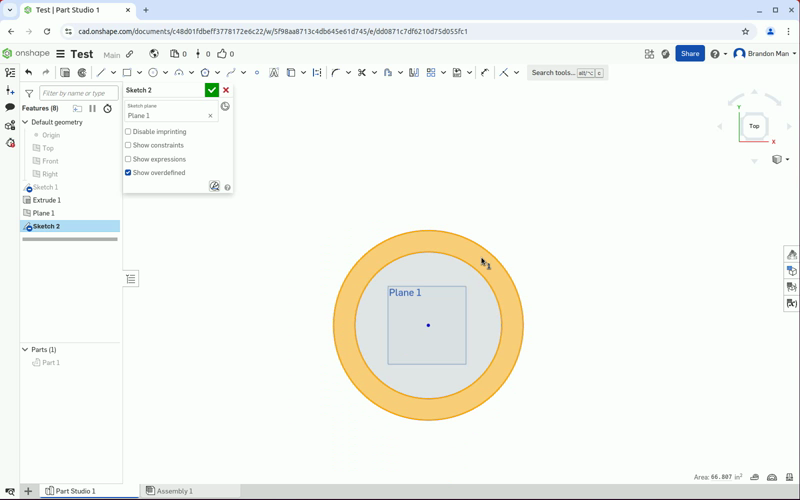
scroll(-6)
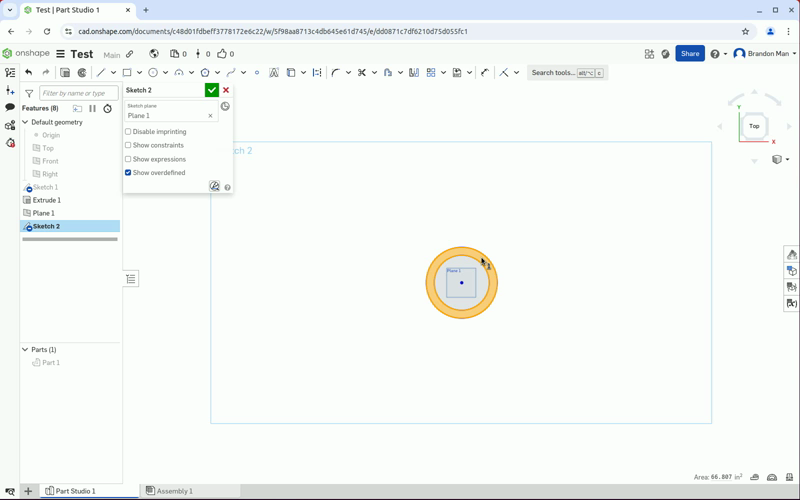
mouse_move(73, 352)
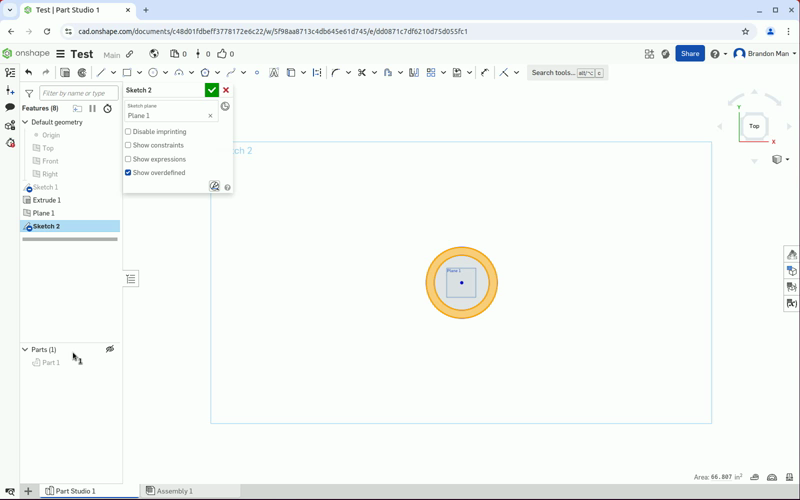
key(shift+y)
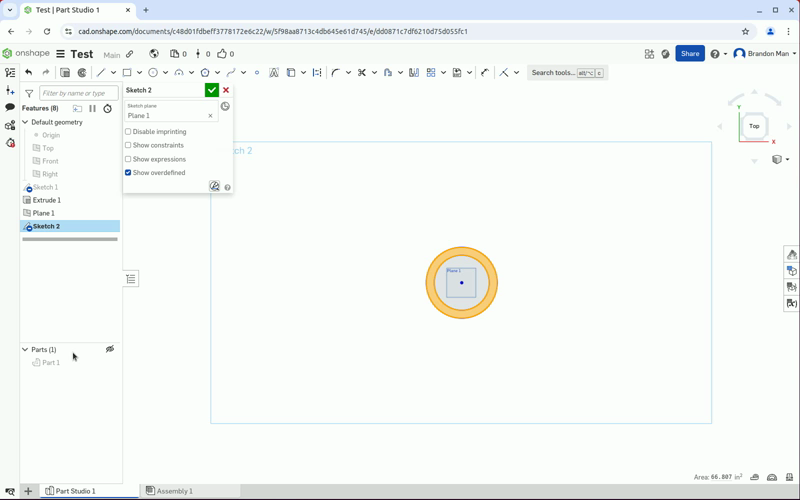
key(shift+e)
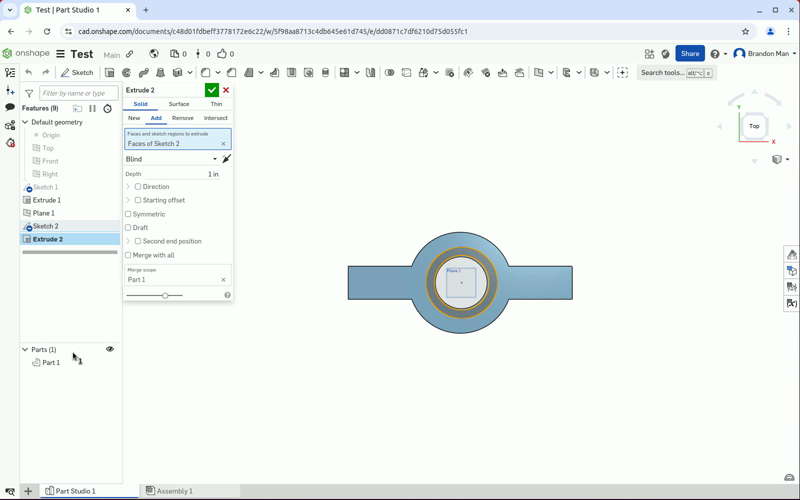
mouse_move(143, 106)
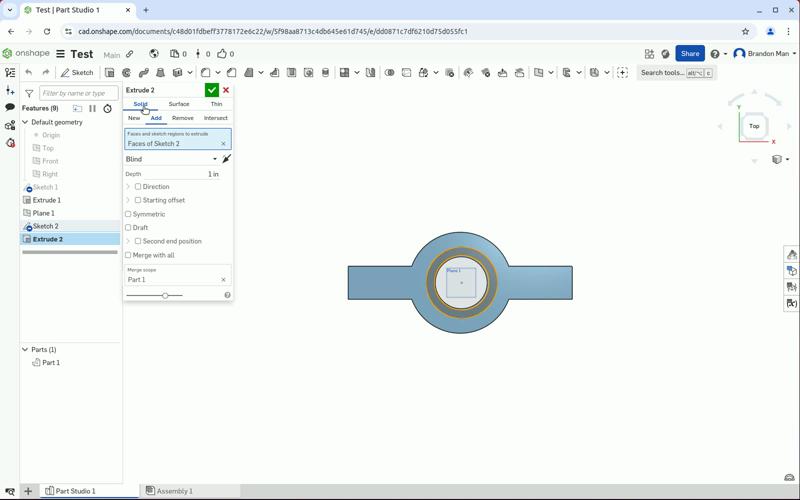
click(143, 106)
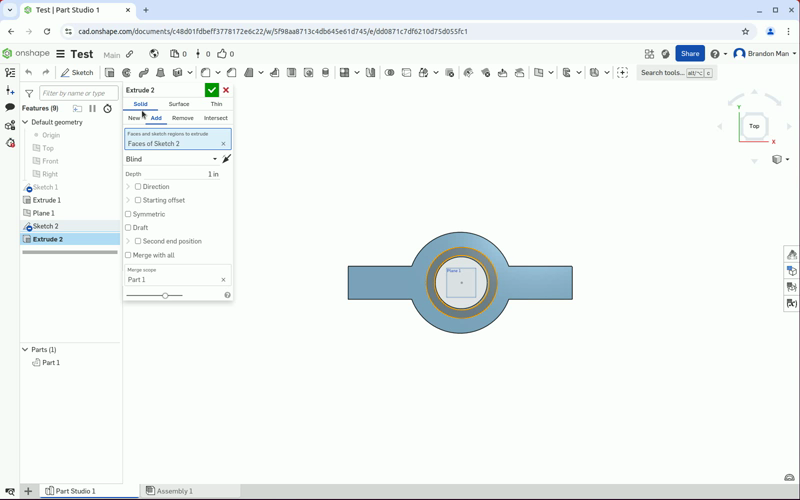
mouse_move(137, 120)
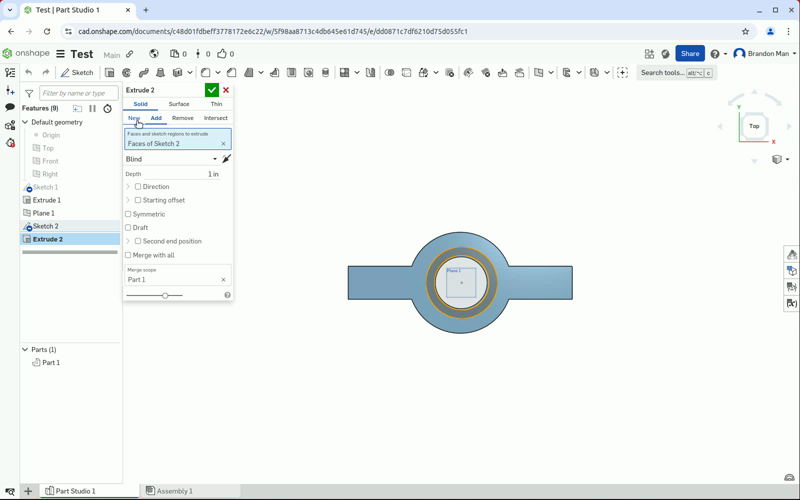
click(137, 120)
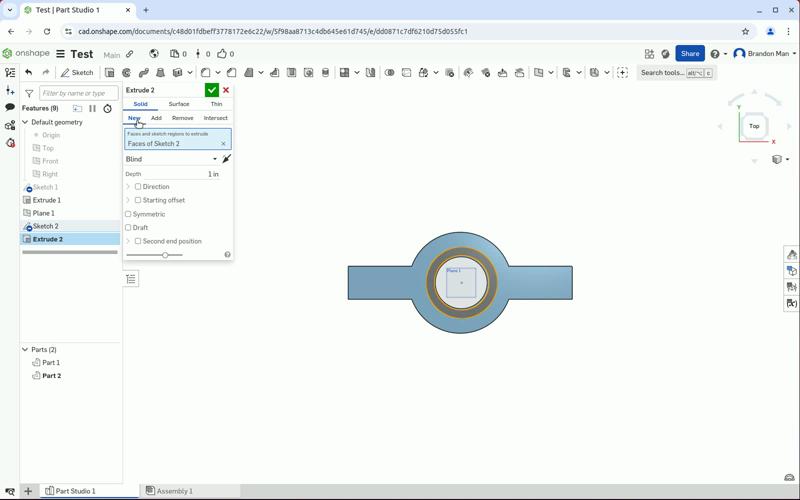
key(tab, 4)
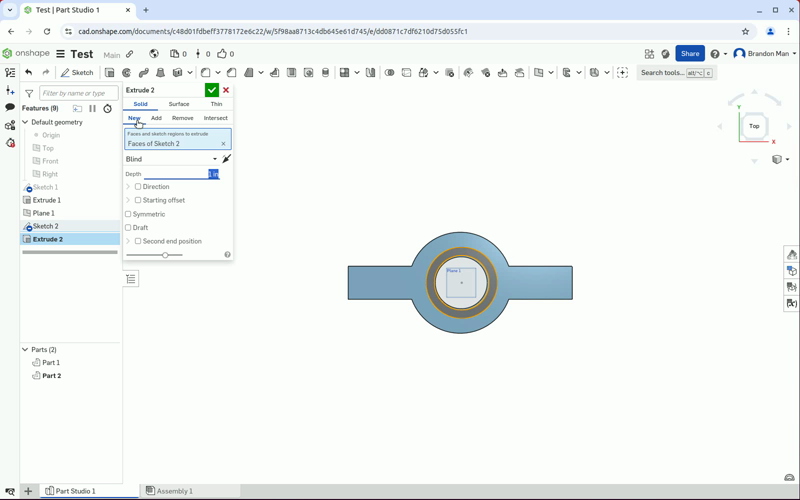
text(4.574)
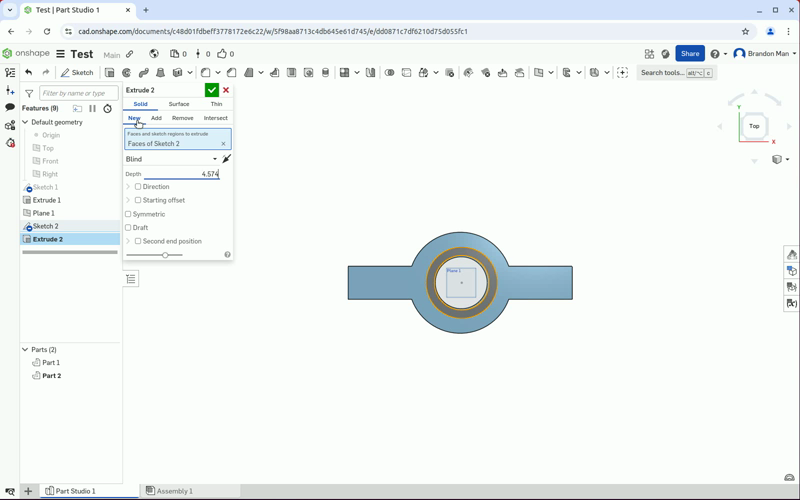
key(enter)
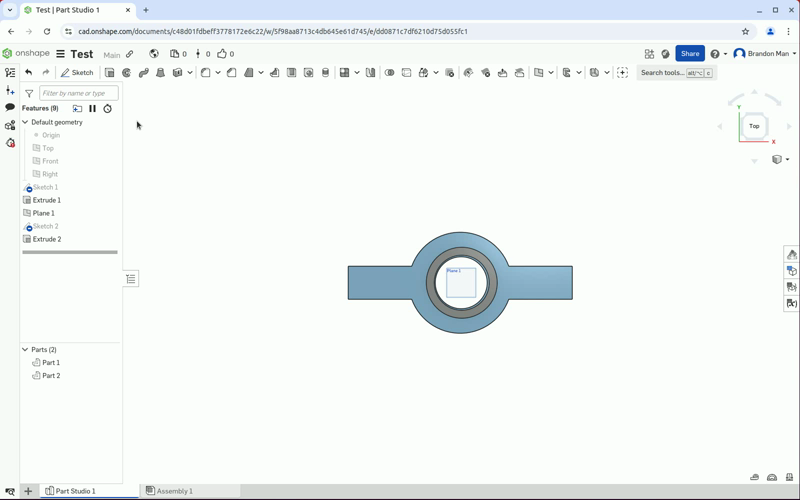
key(shift+h)
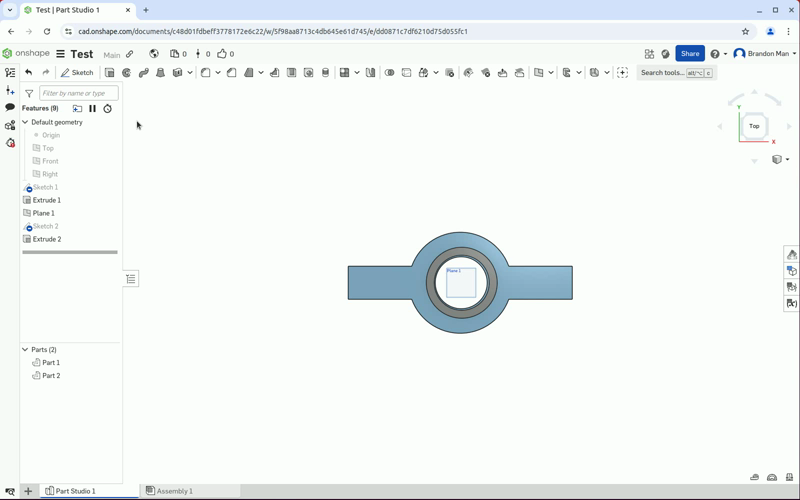
key(shift+h)
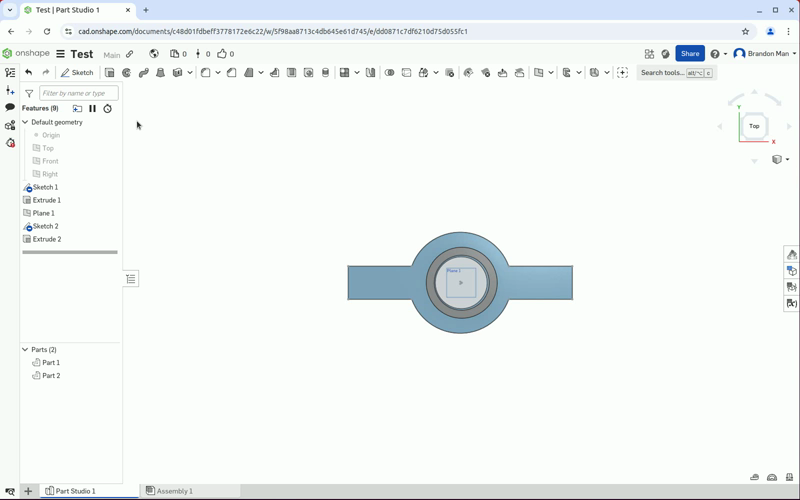
key(shift+7)
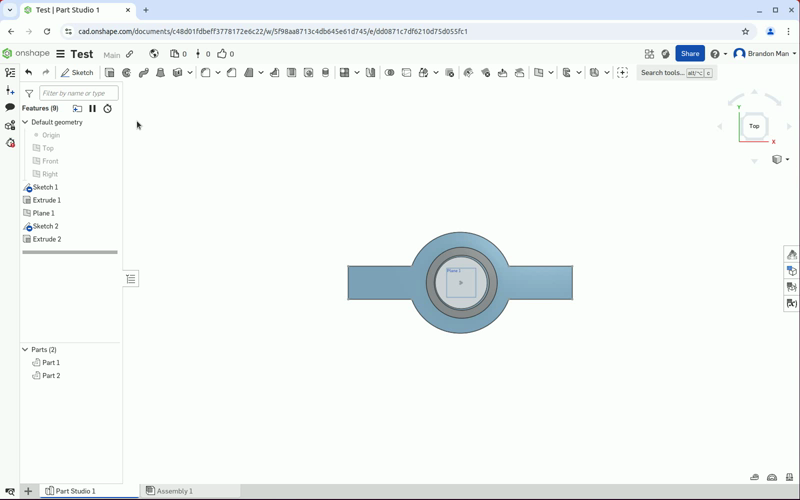
key(up, 3)
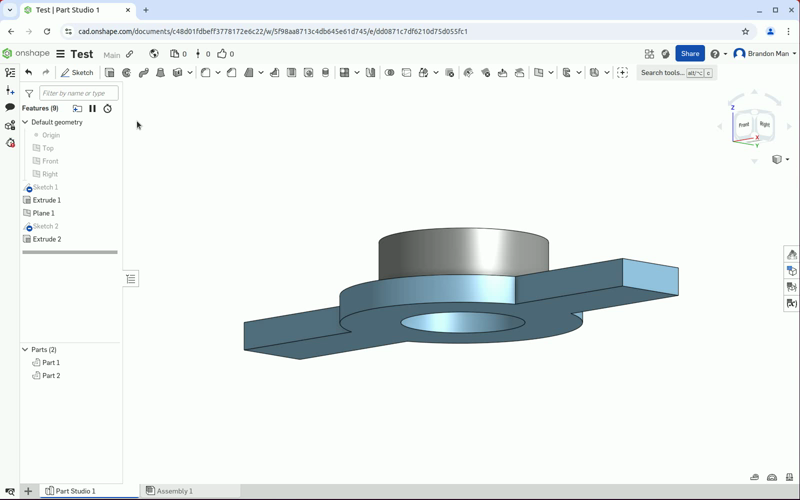
key(left, 3)
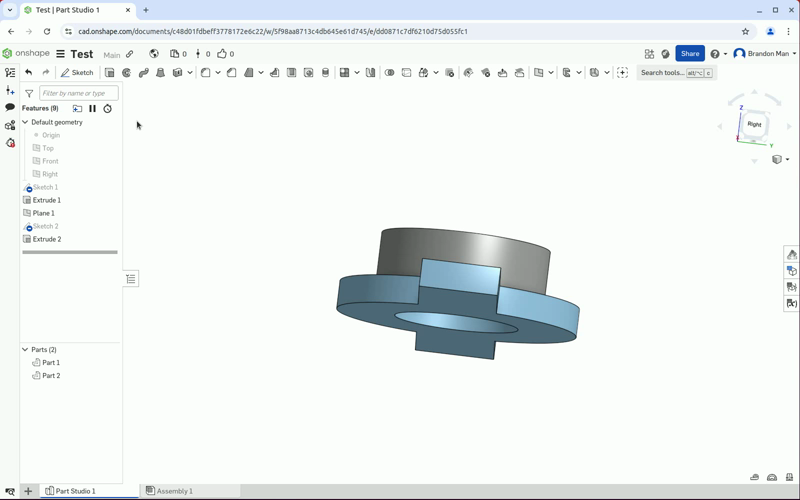
key(right, 3)
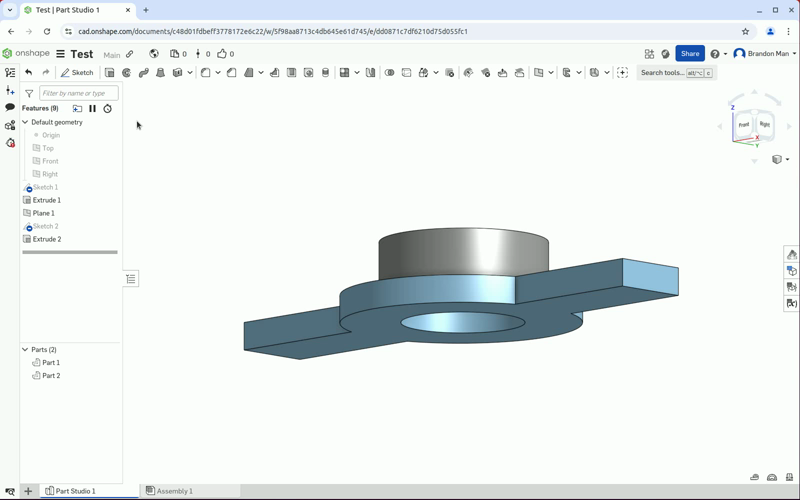
key(down, 3)
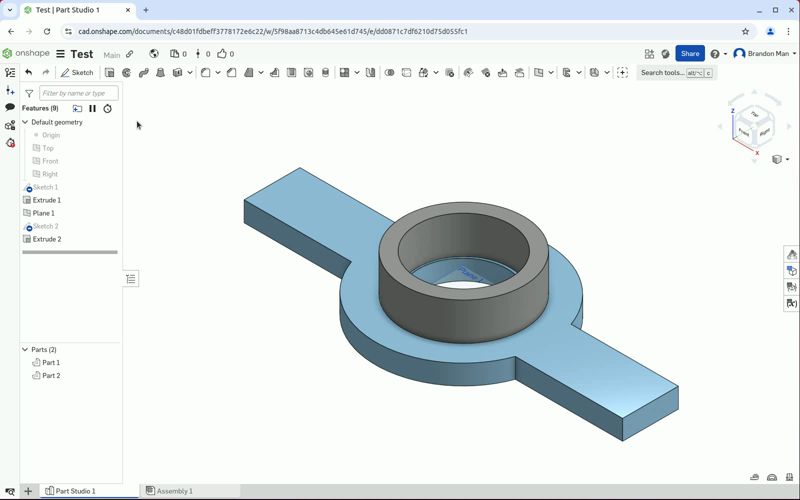
mouse_move(73, 189)
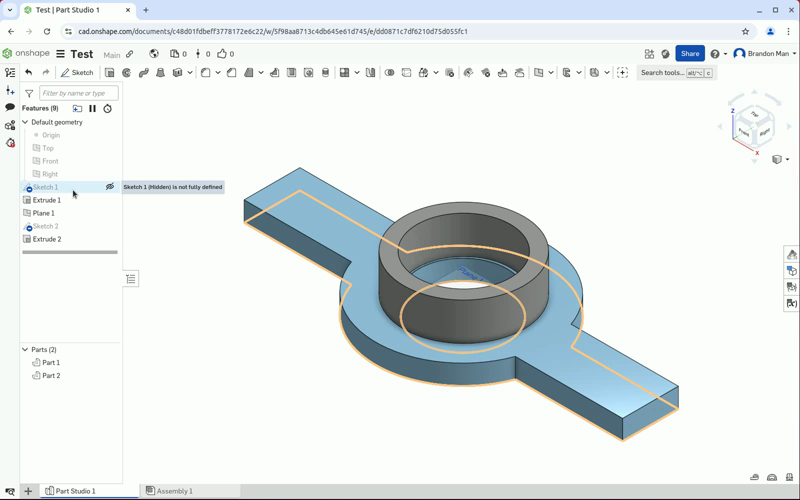
click(73, 189)